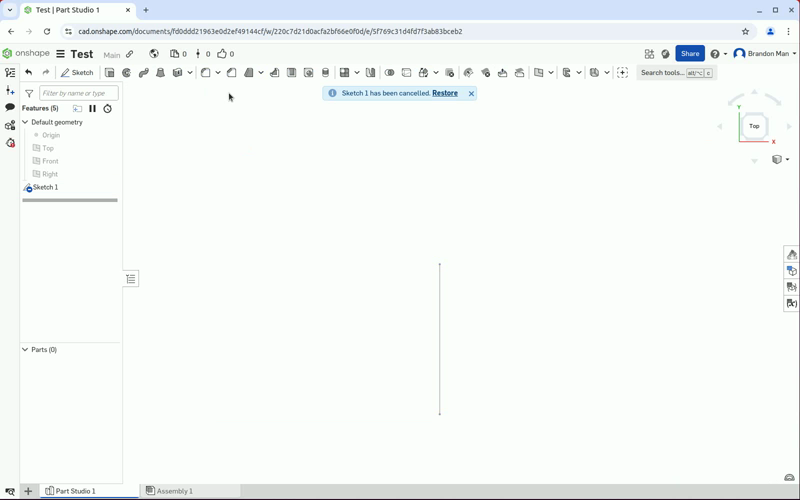
key(shift+h)
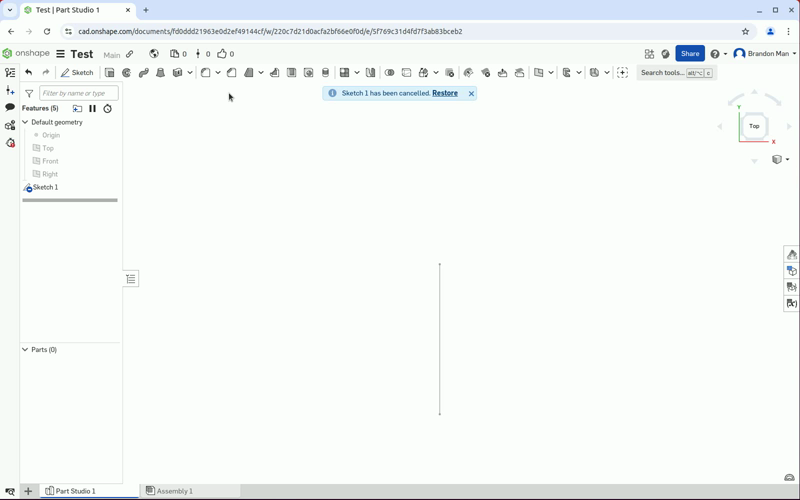
key(shift+s)
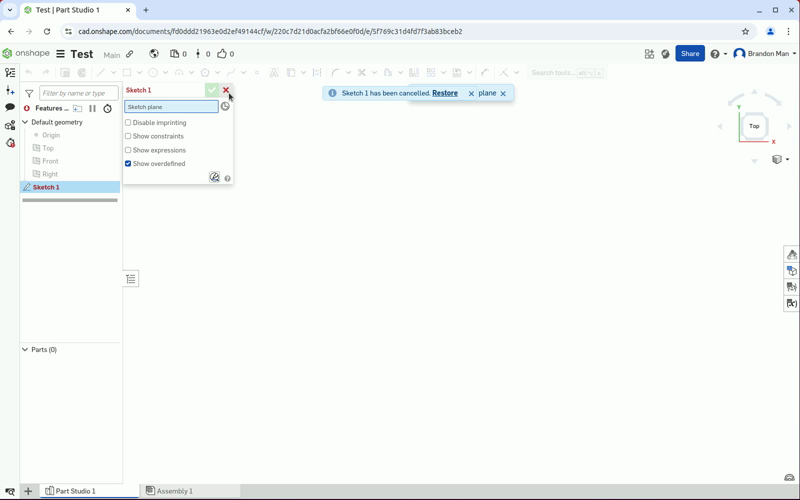
mouse_move(73, 150)
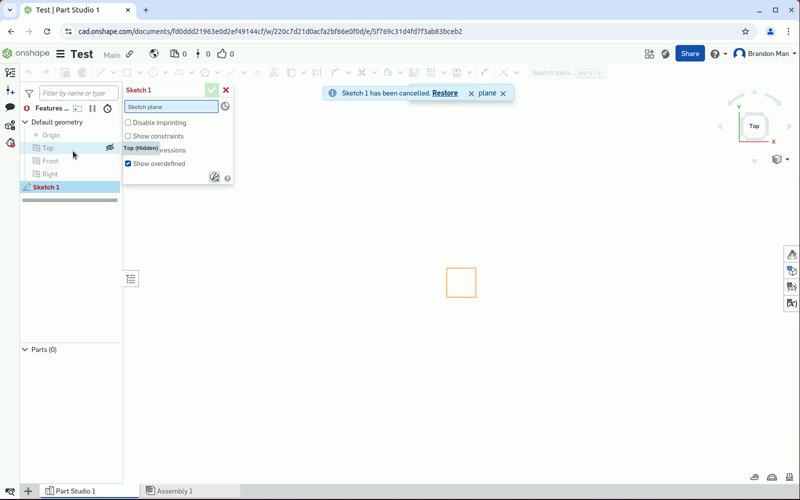
click(73, 150)
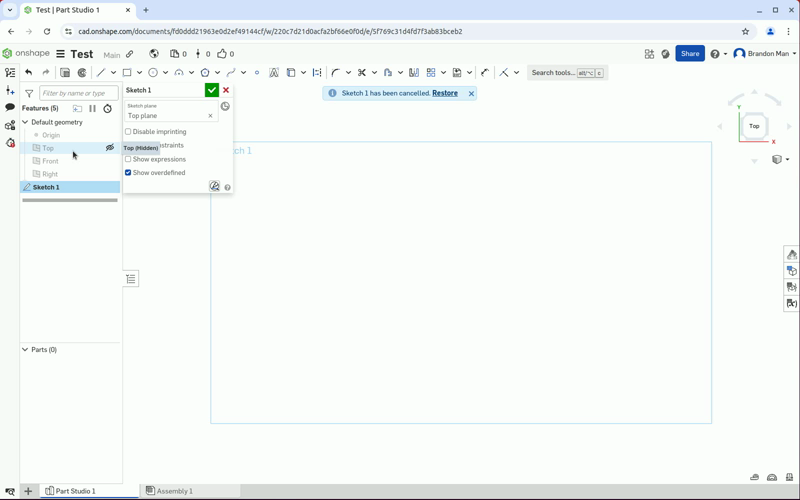
mouse_move(73, 352)
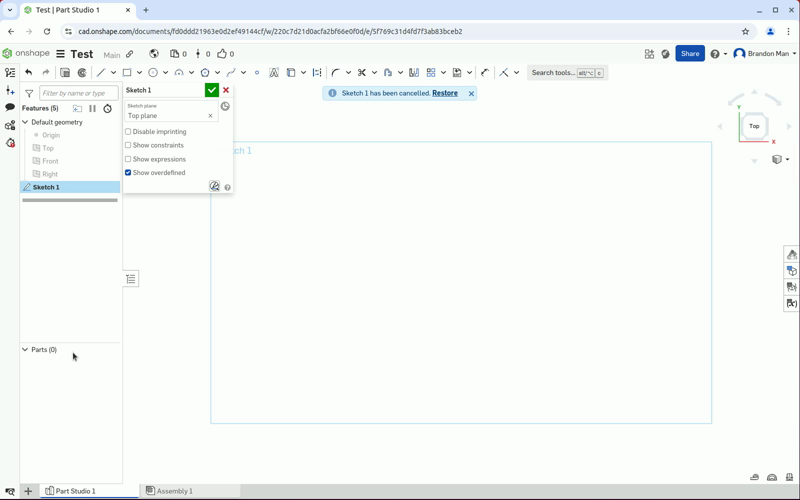
key(y)
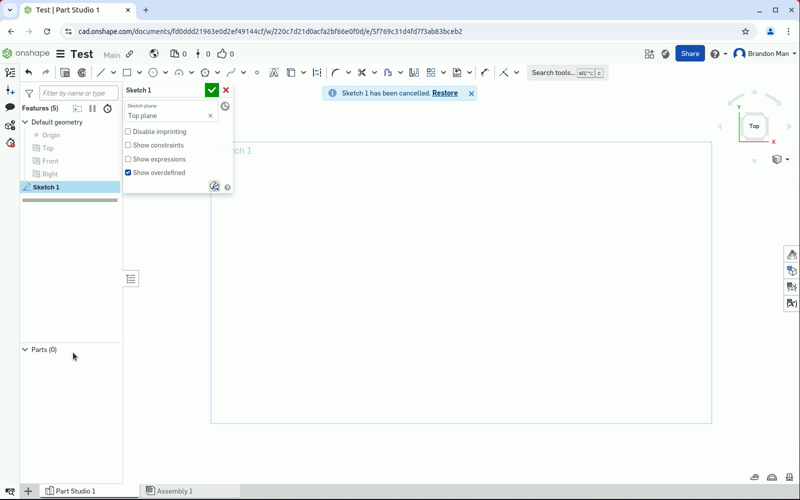
key(l)
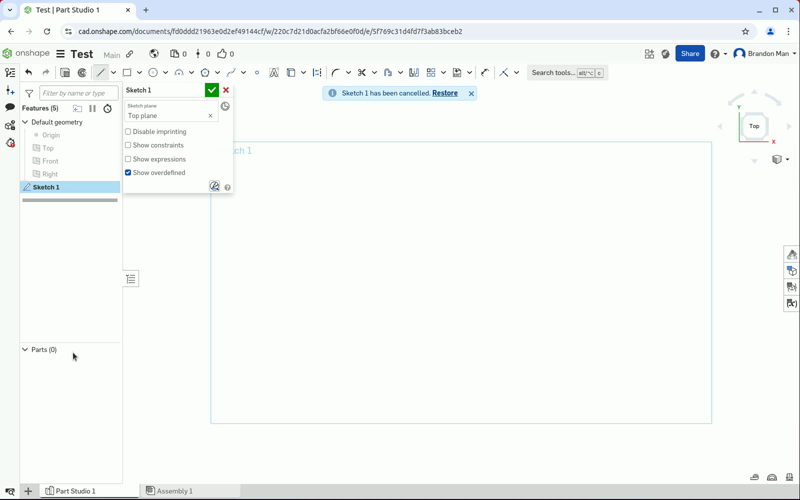
key_down(shift)
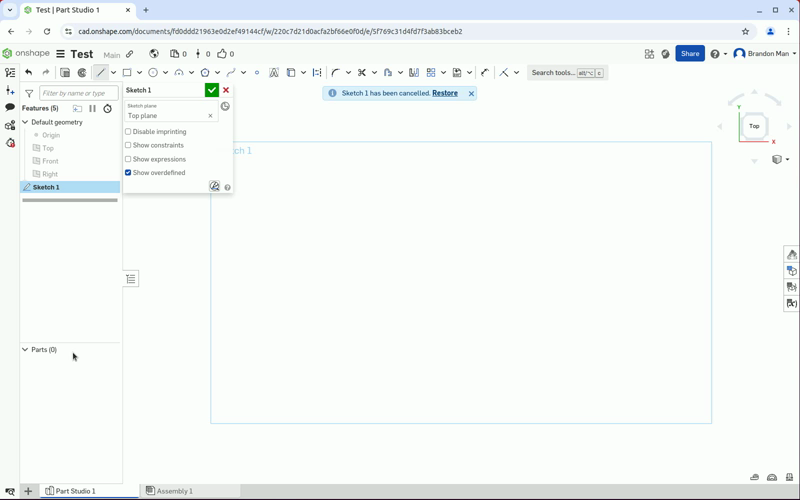
mouse_move(460, 282)
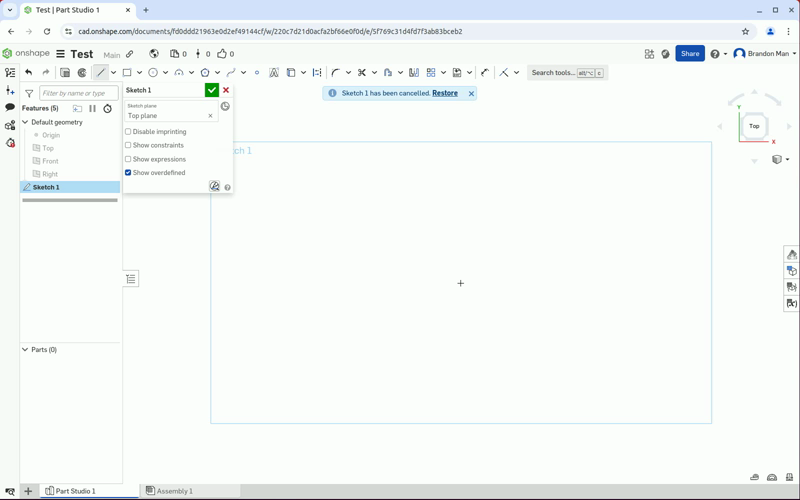
click(460, 282)
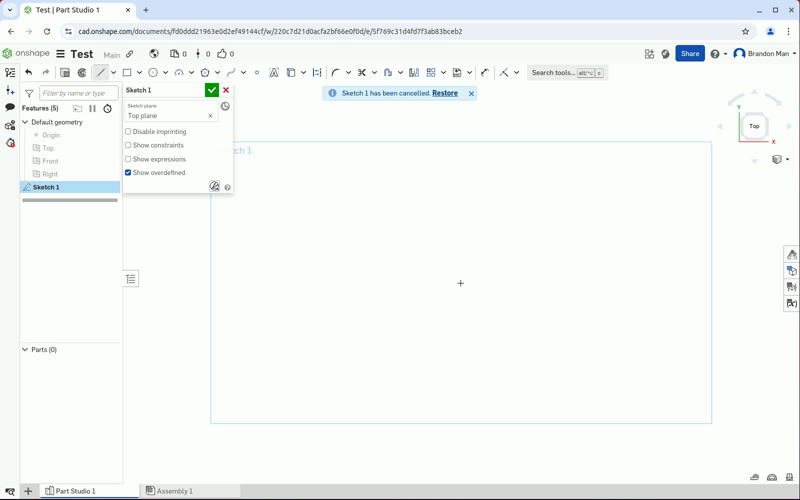
key_up(shift)
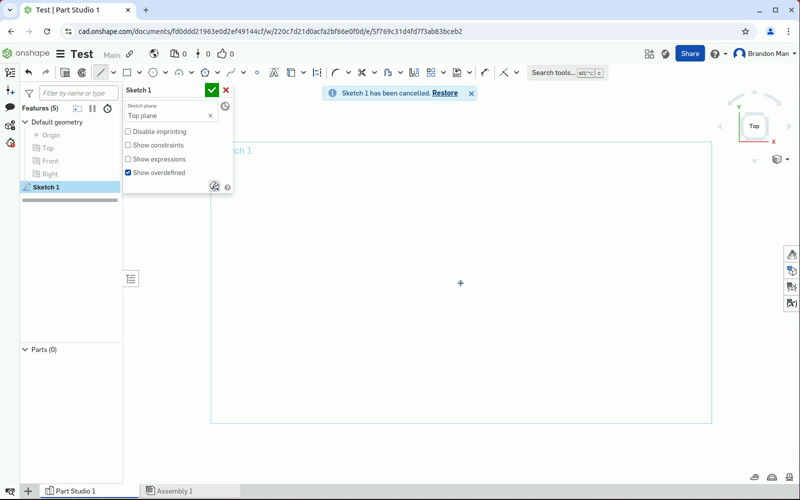
key_down(shift)
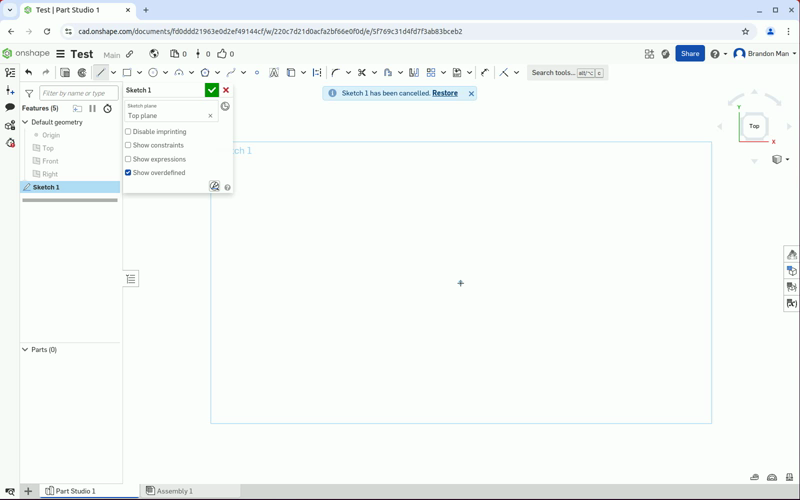
mouse_move(490, 282)
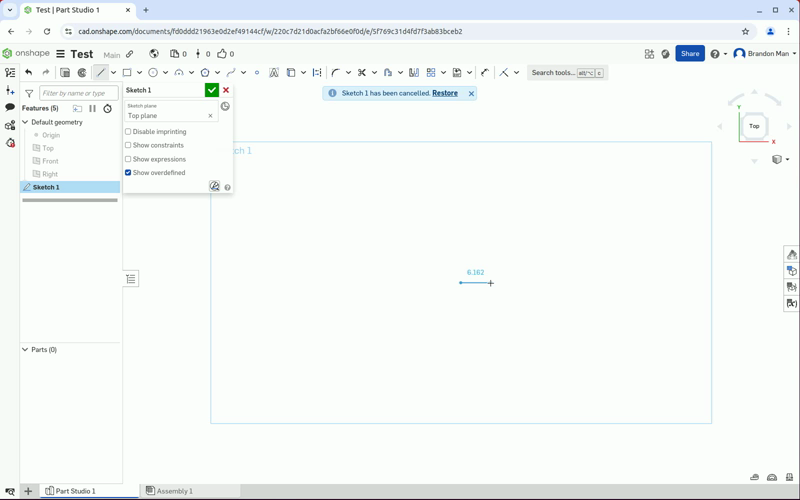
mouse_move(495, 282)
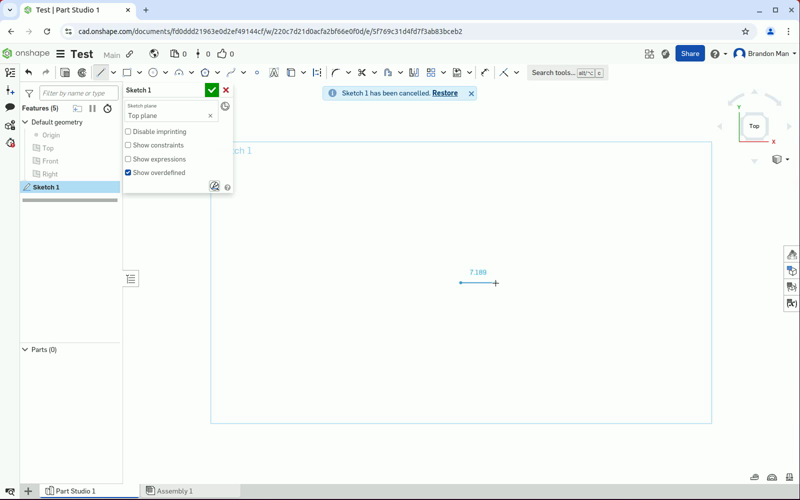
click(495, 282)
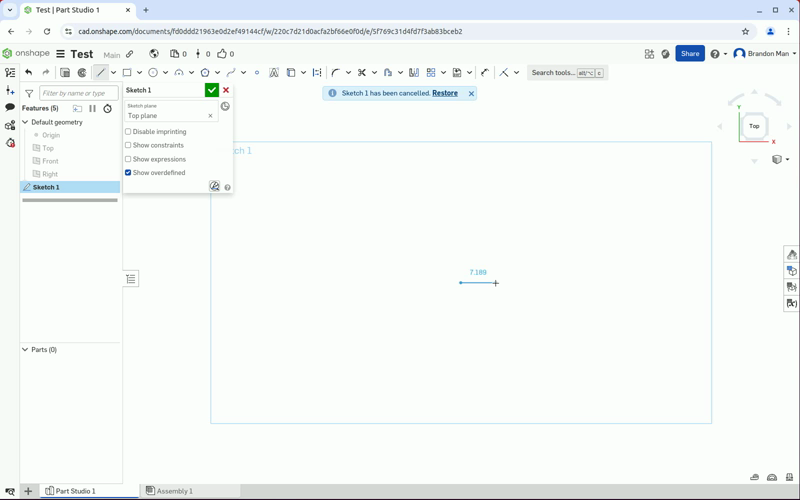
key_up(shift)
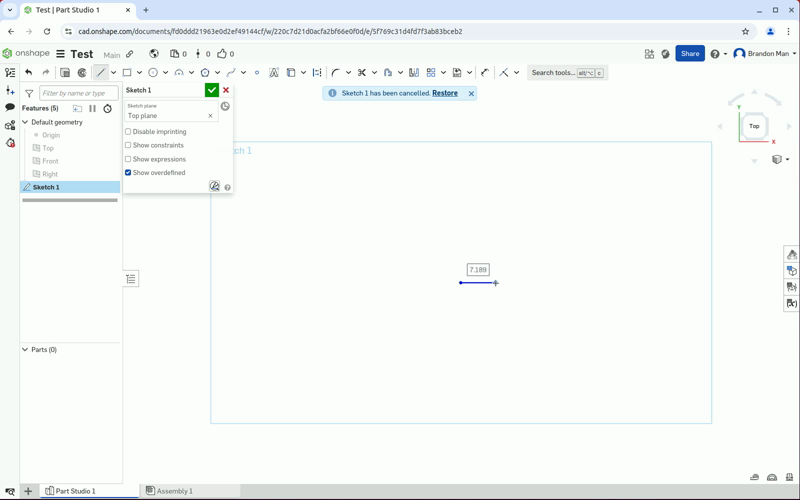
key(esc)
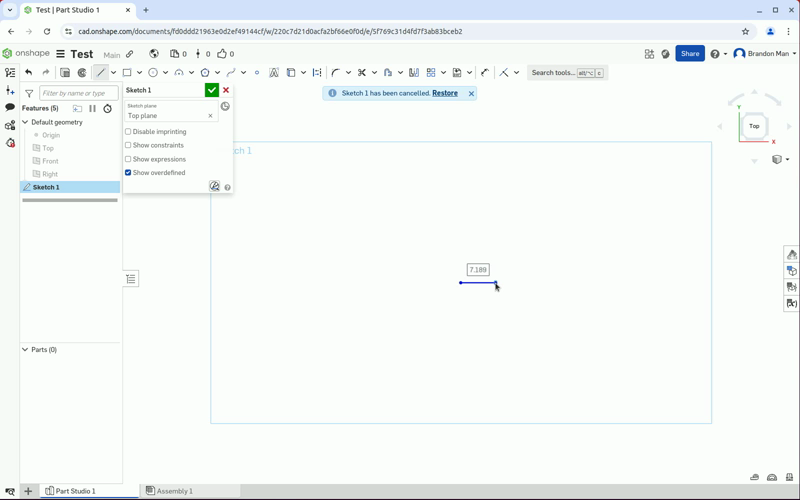
key(a)
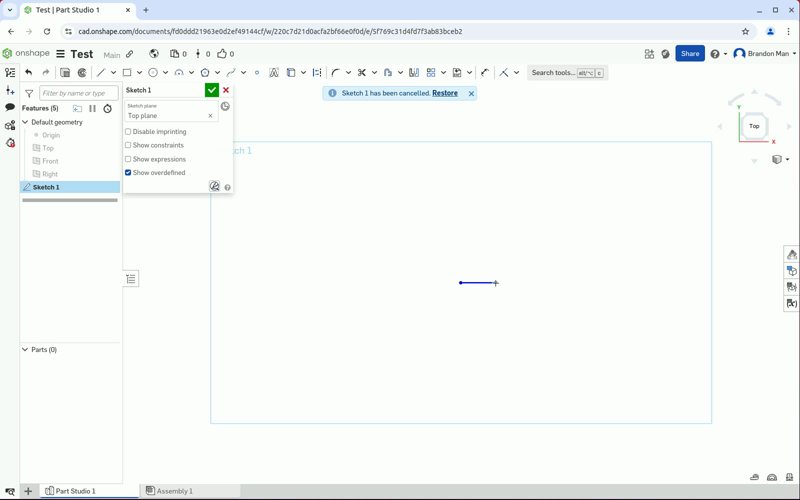
mouse_move(495, 282)
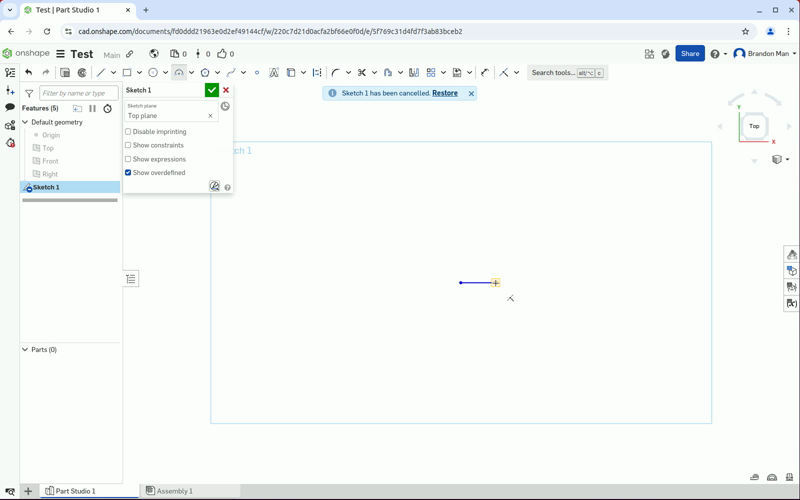
click(495, 282)
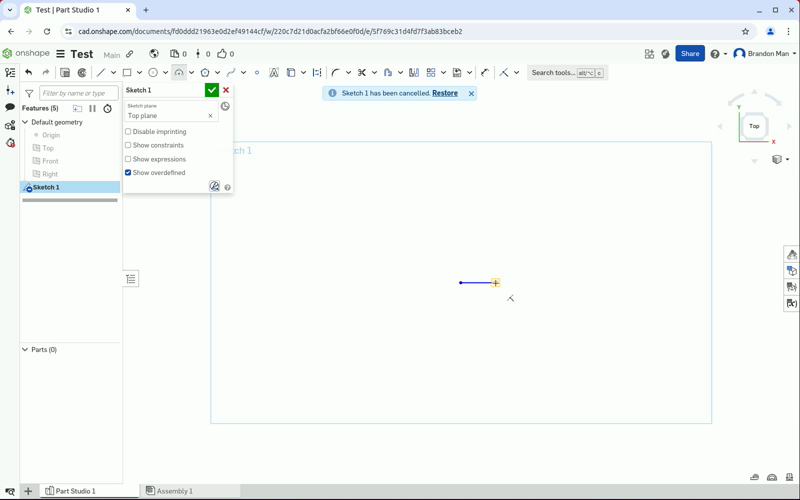
key_down(shift)
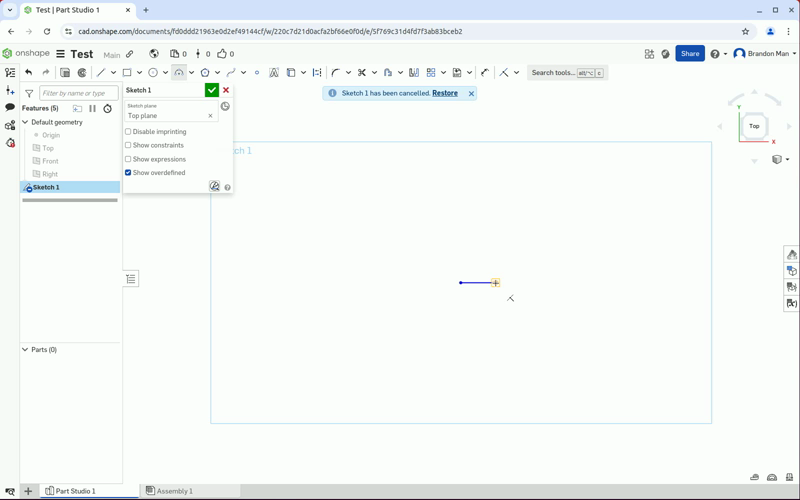
mouse_move(460, 259)
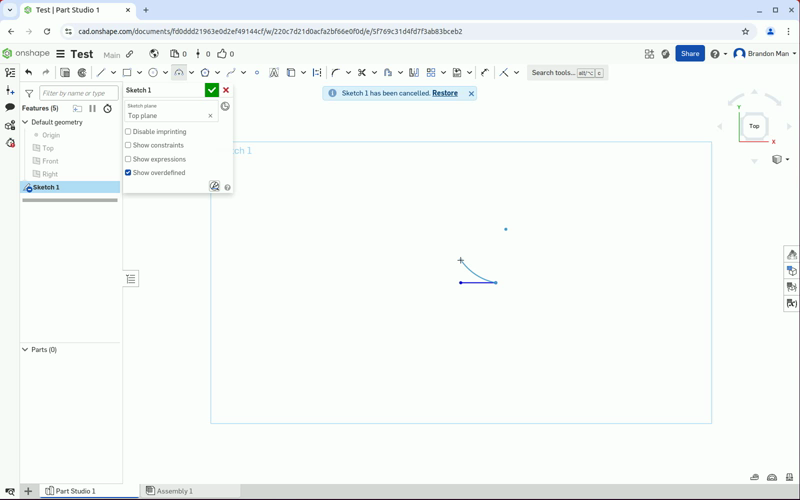
click(460, 259)
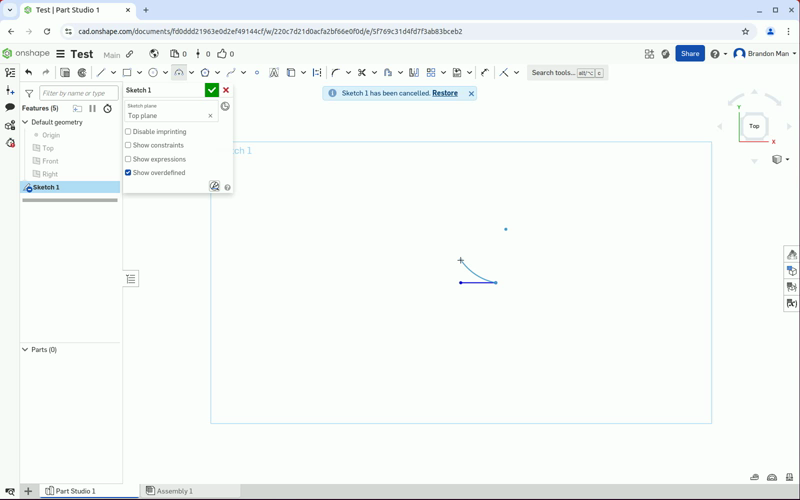
mouse_move(481, 266)
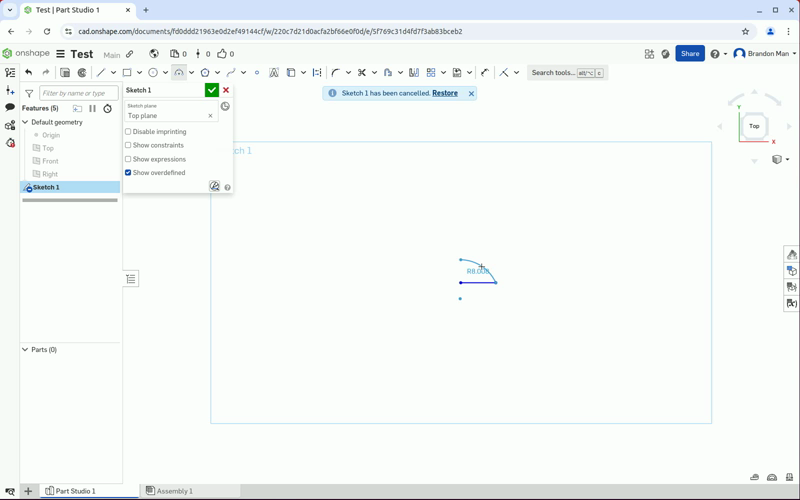
click(481, 266)
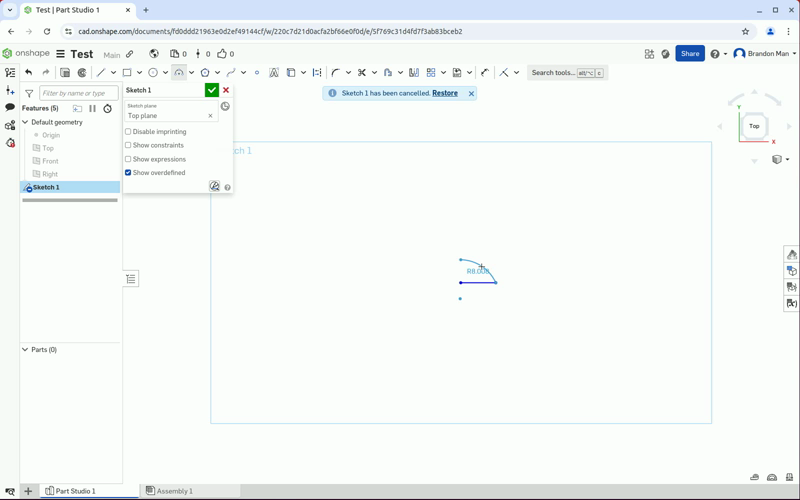
key_up(shift)
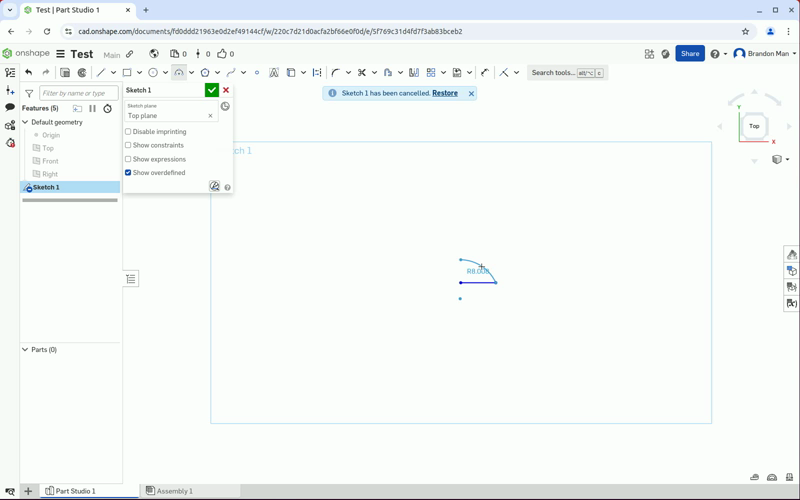
key(esc)
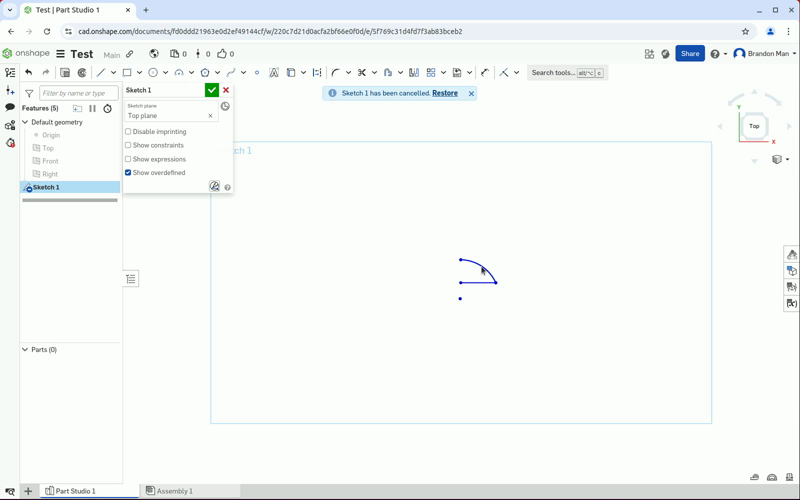
key(l)
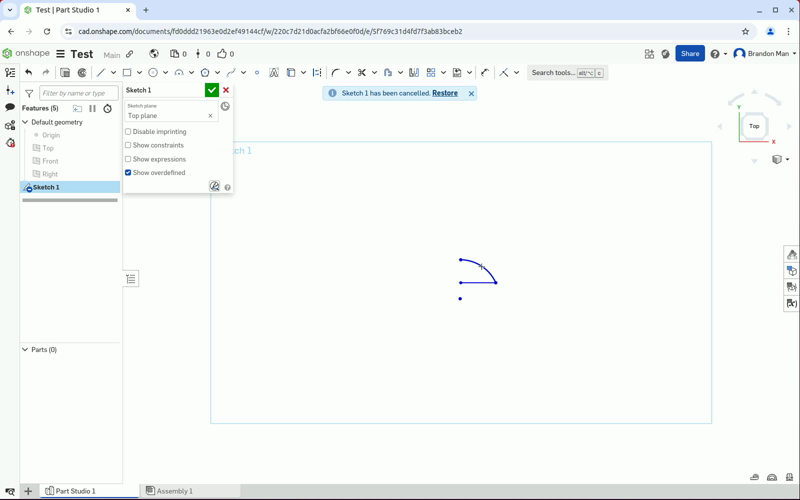
mouse_move(460, 259)
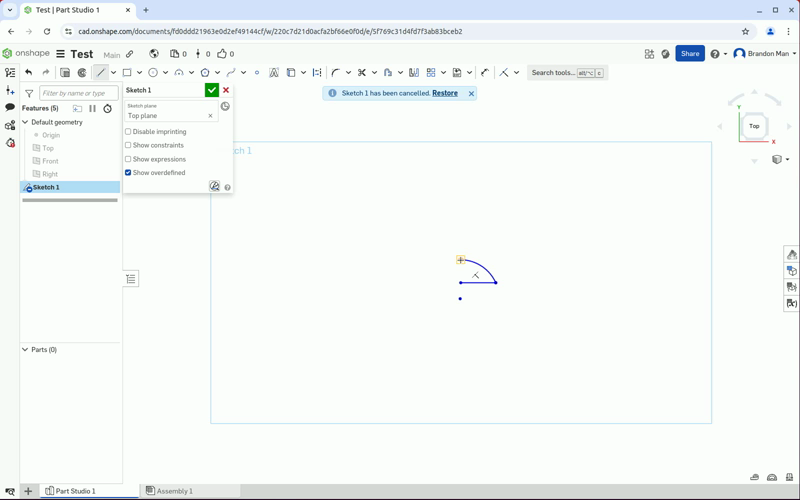
click(460, 259)
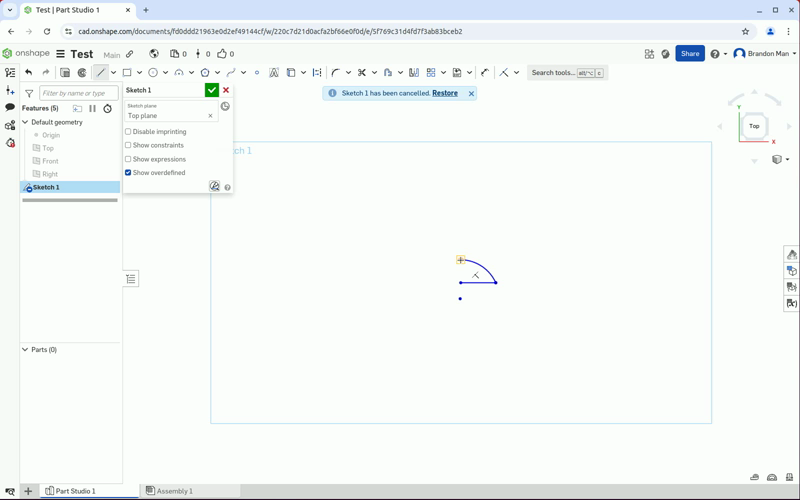
mouse_move(490, 259)
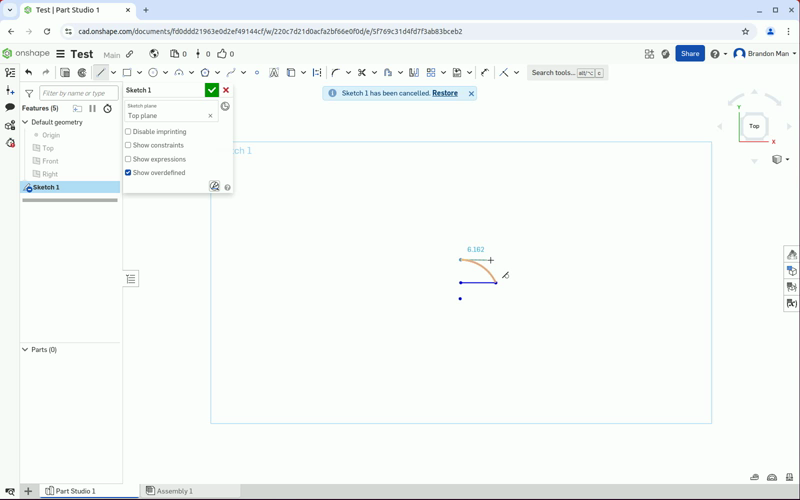
key_down(shift)
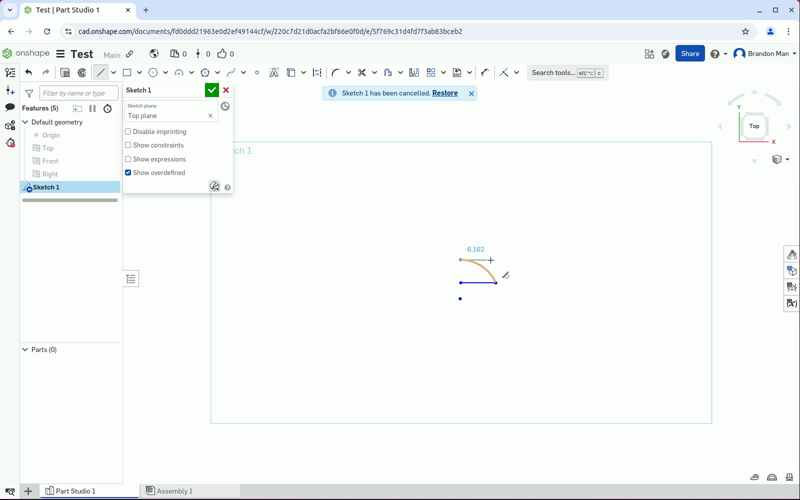
mouse_move(460, 282)
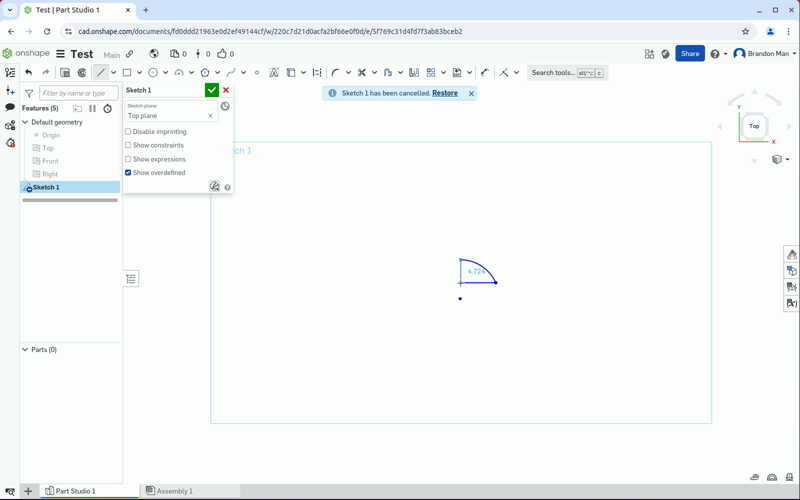
key_up(shift)
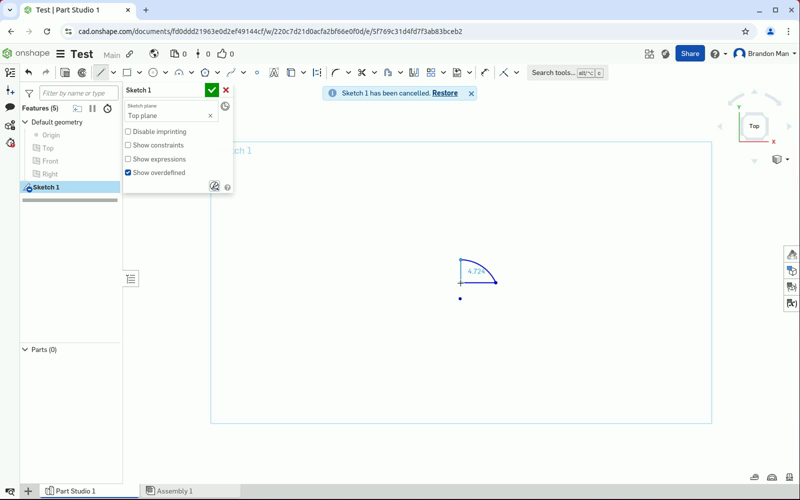
click(460, 282)
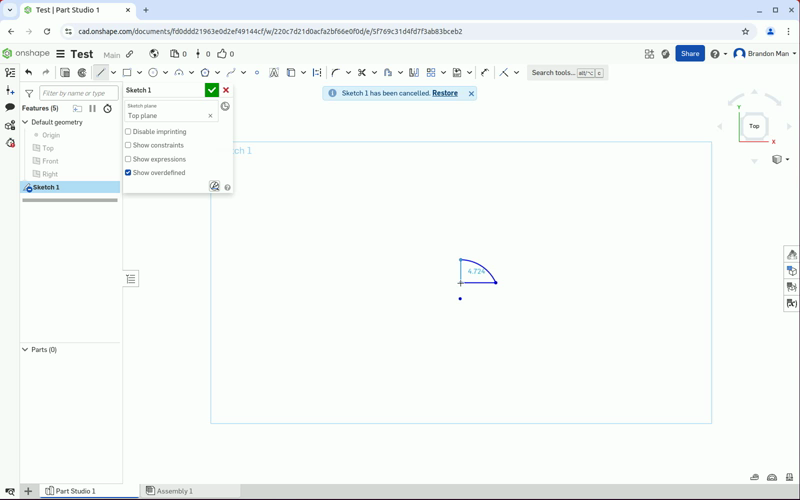
key(esc)
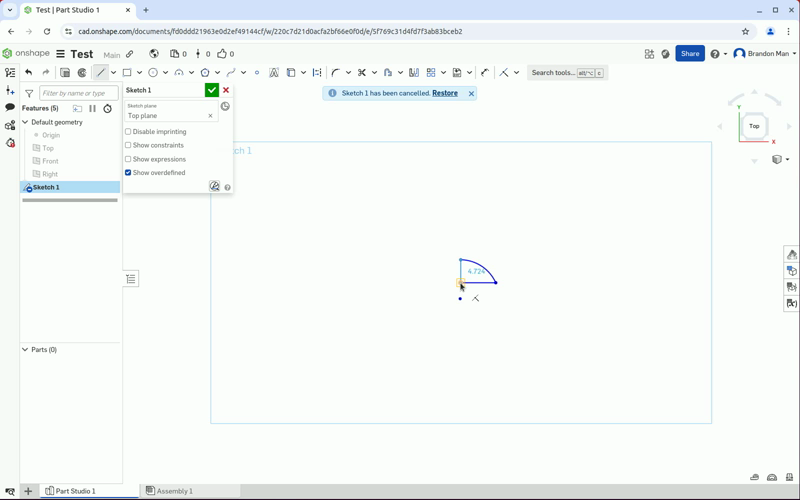
mouse_move(479, 278)
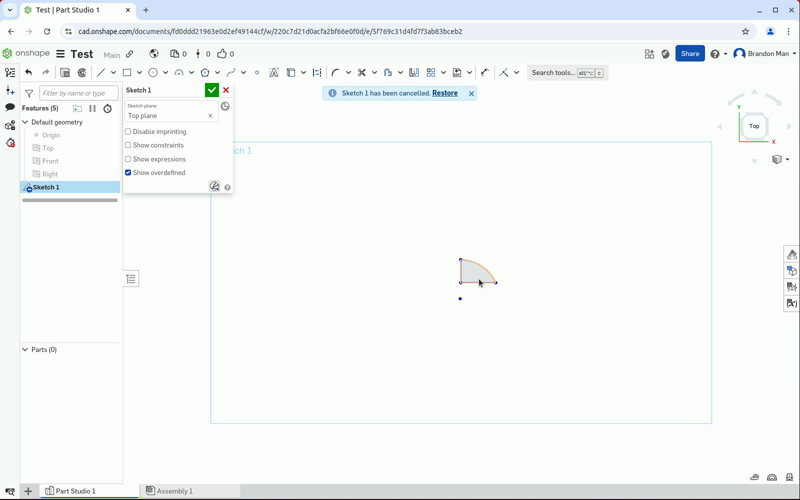
scroll(6)
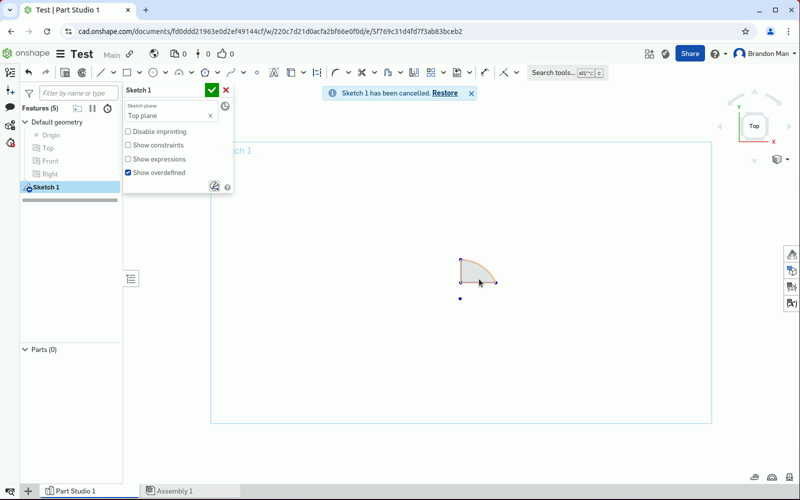
scroll(6)
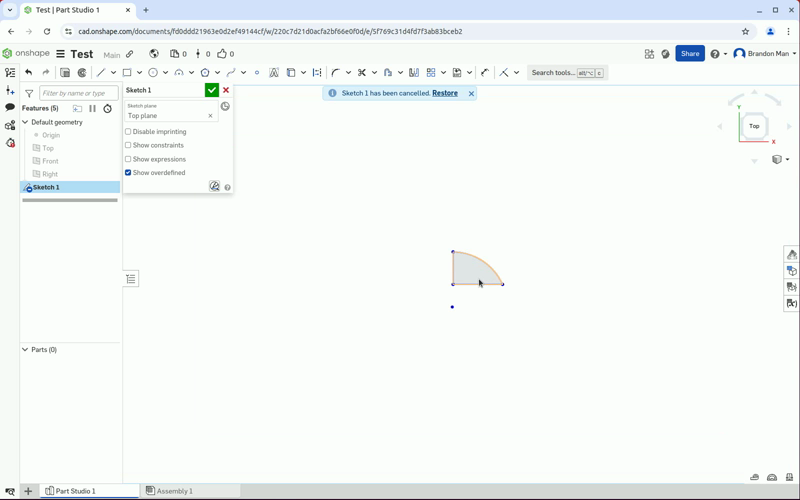
scroll(6)
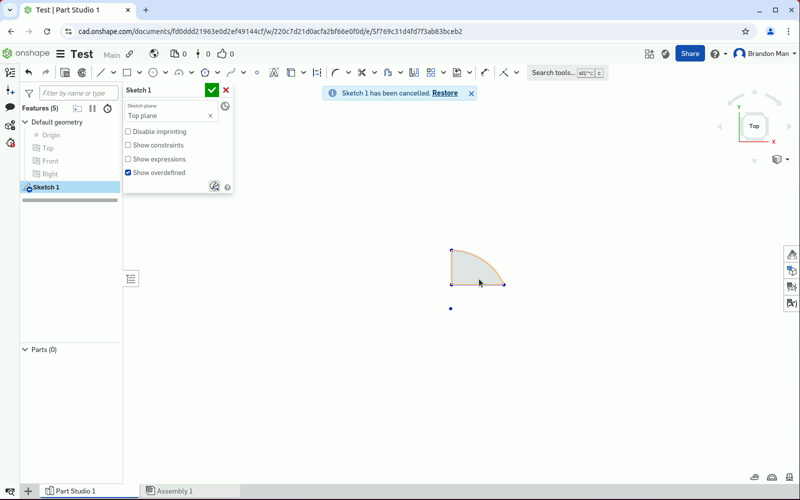
scroll(6)
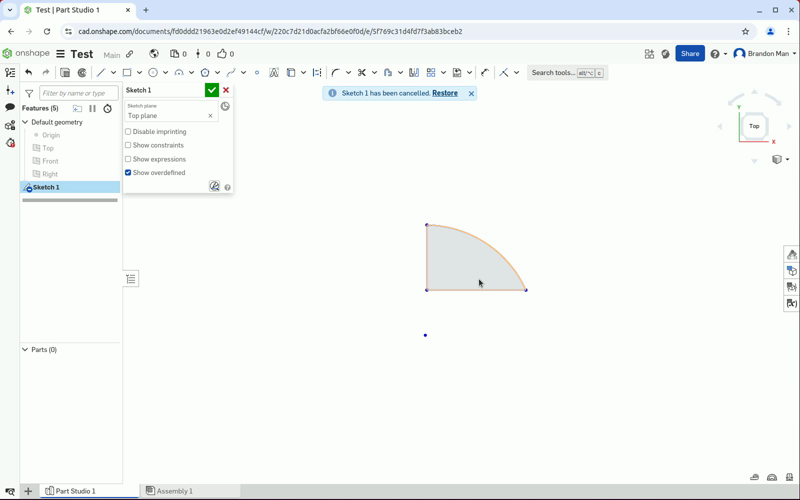
scroll(6)
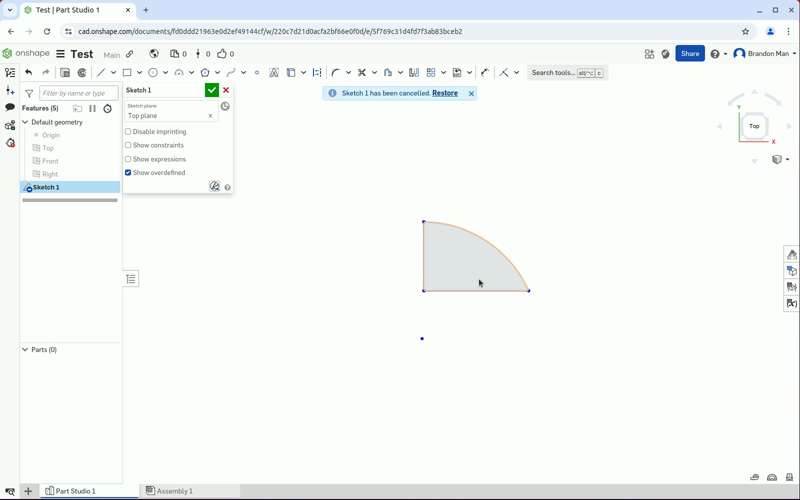
scroll(6)
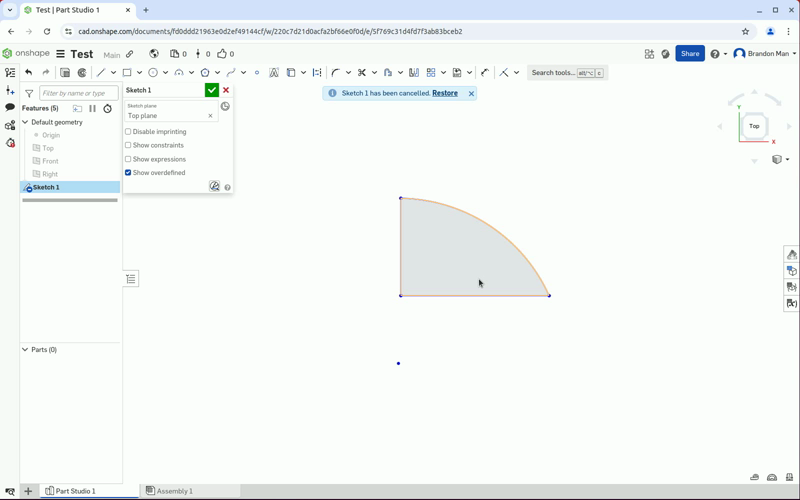
scroll(6)
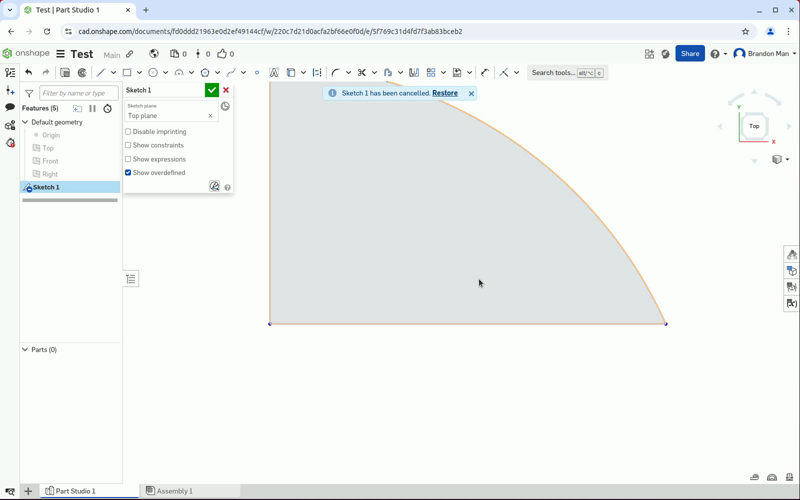
click(479, 278)
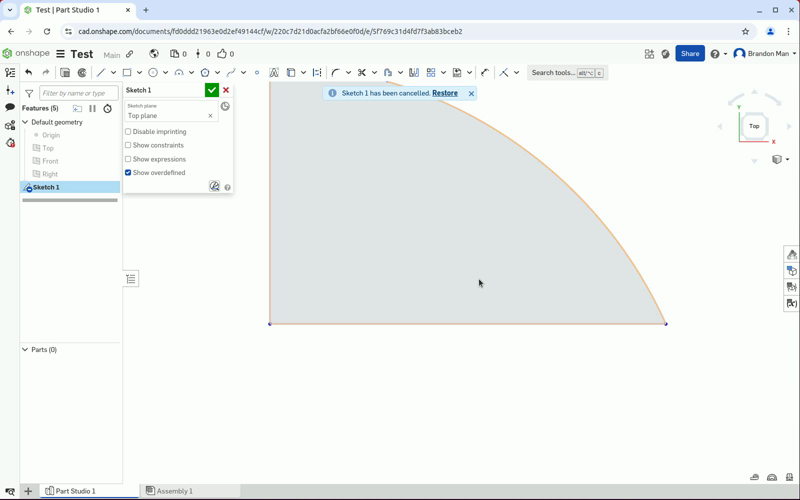
scroll(-6)
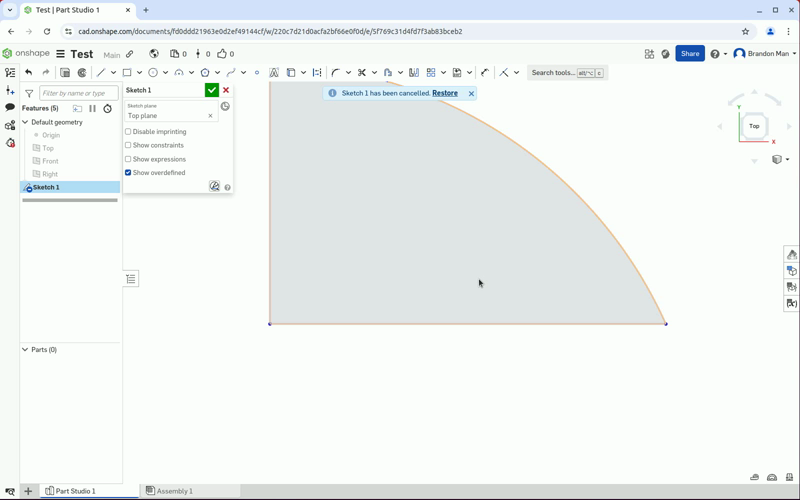
scroll(-6)
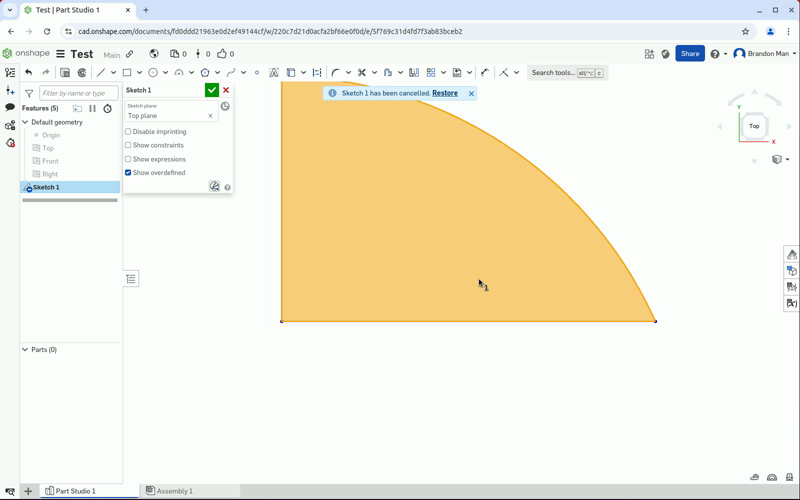
scroll(-6)
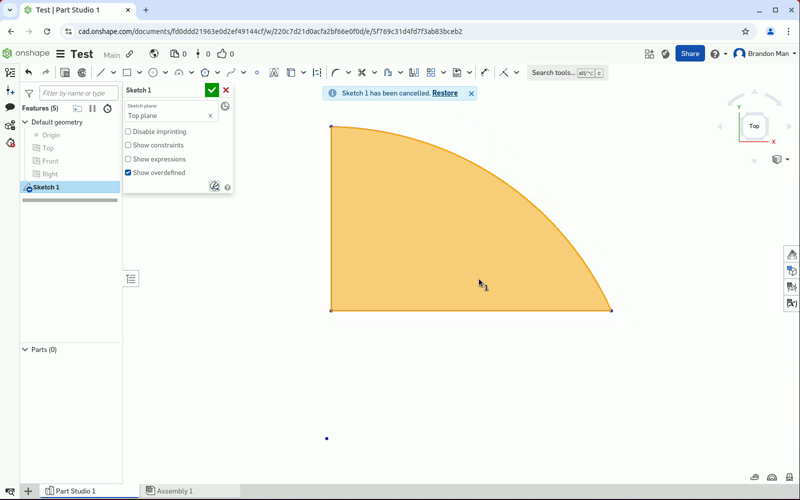
scroll(-6)
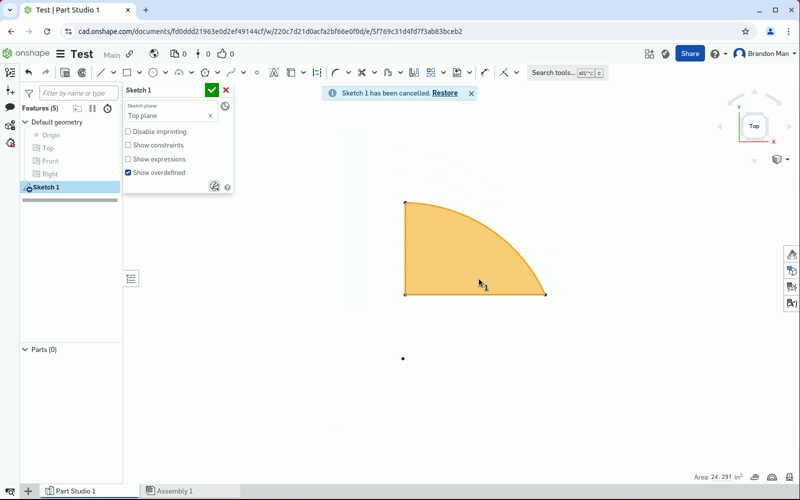
scroll(-6)
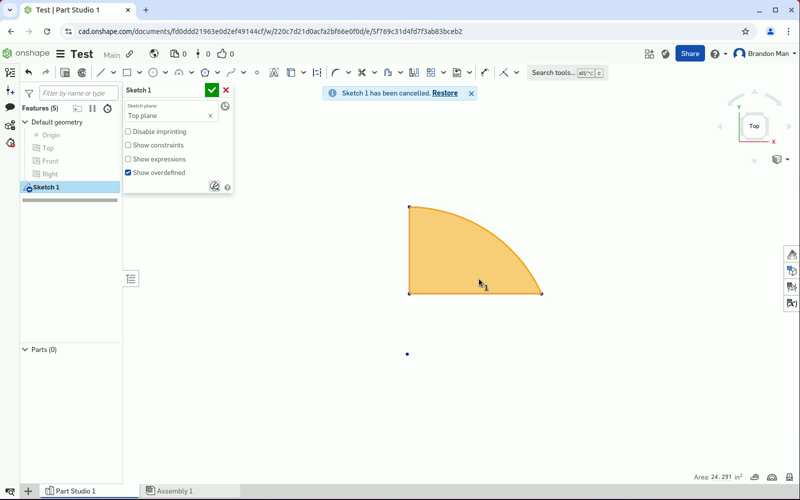
scroll(-6)
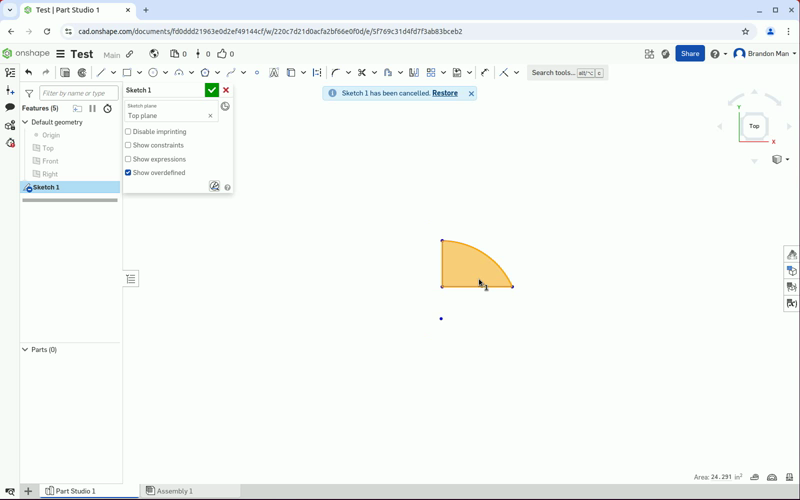
scroll(-6)
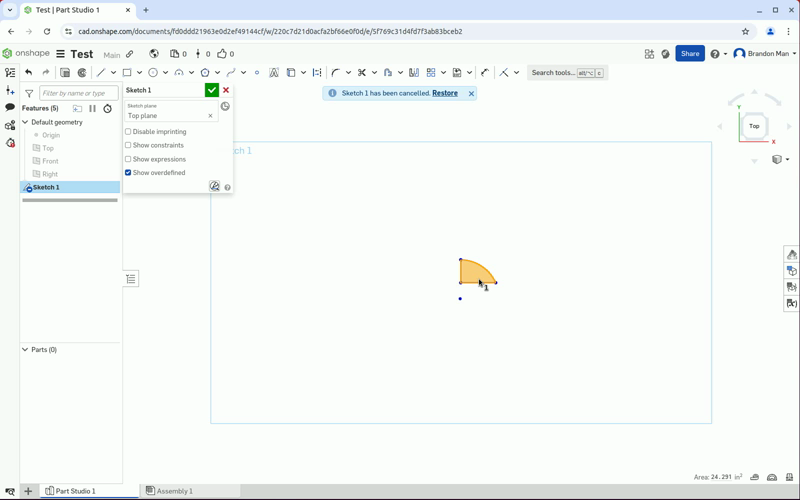
mouse_move(73, 352)
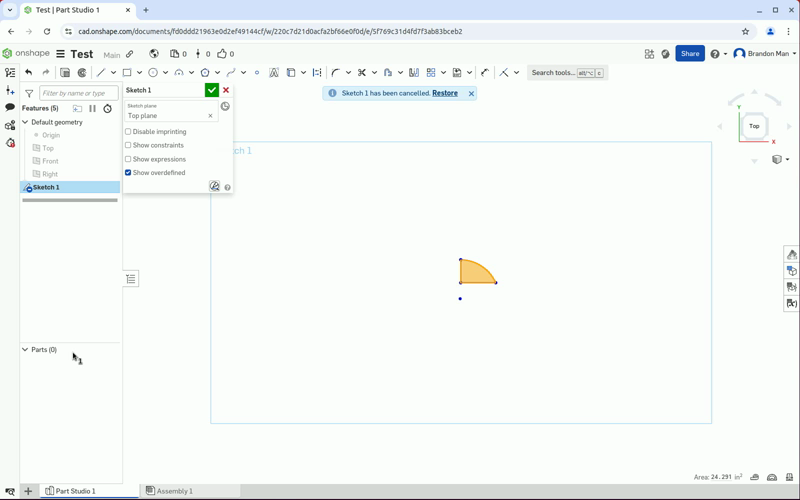
key(shift+y)
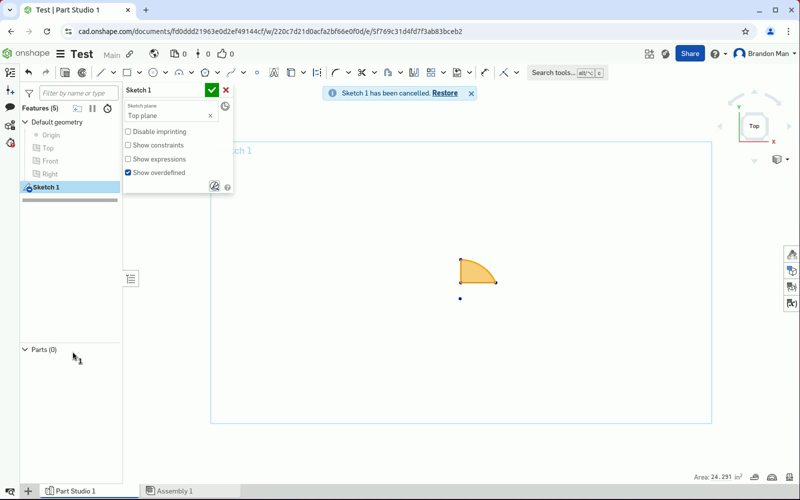
key(shift+e)
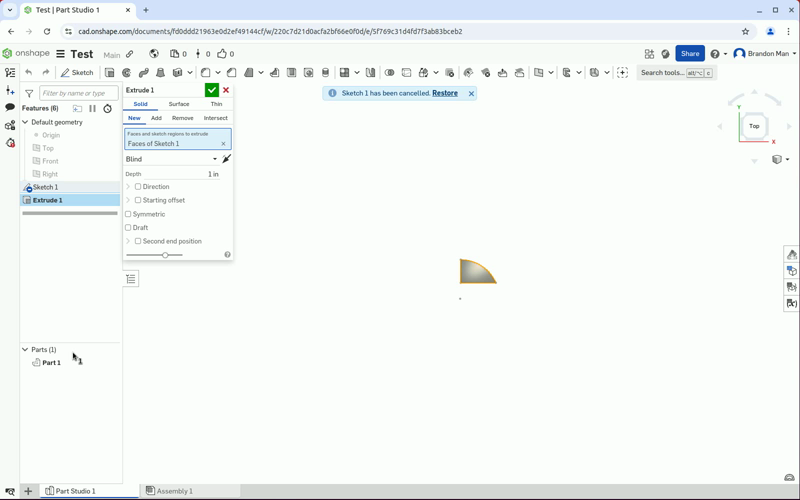
mouse_move(143, 106)
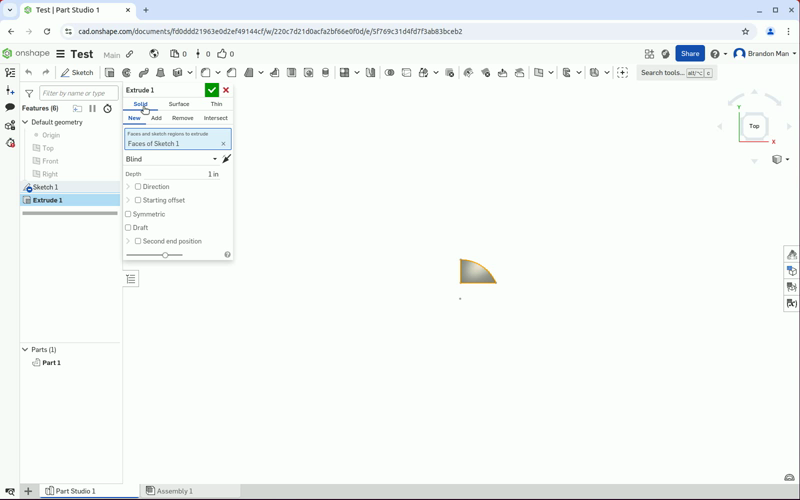
click(143, 106)
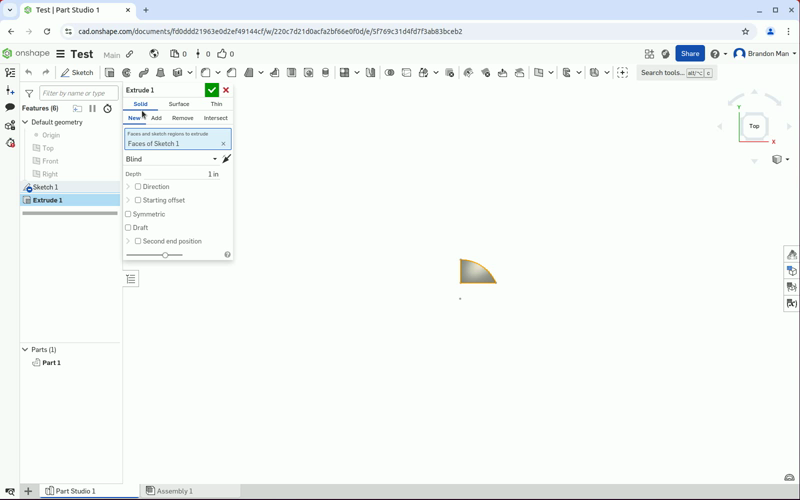
mouse_move(137, 120)
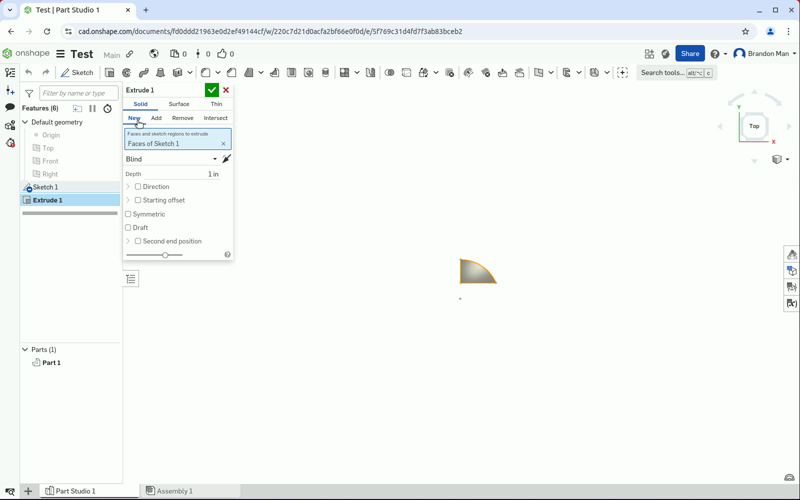
click(137, 120)
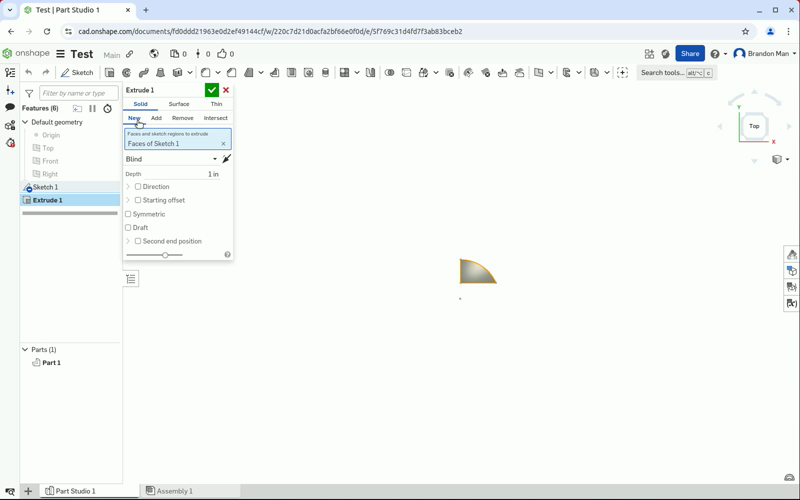
key(tab, 4)
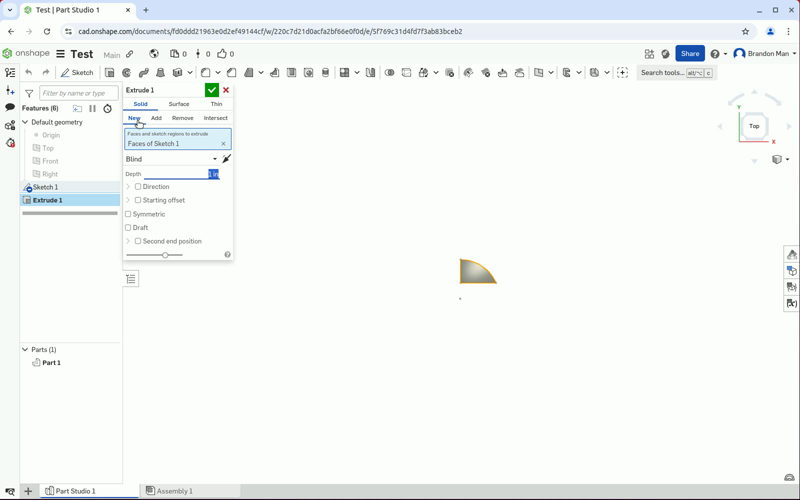
text(23.108)
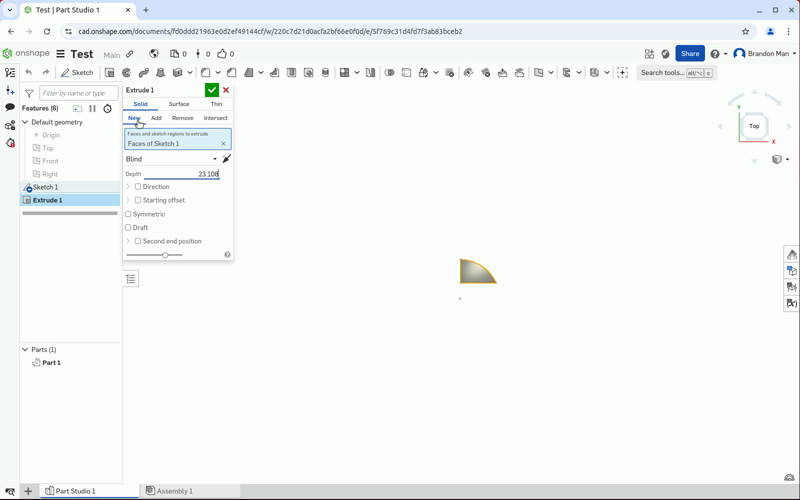
key(enter)
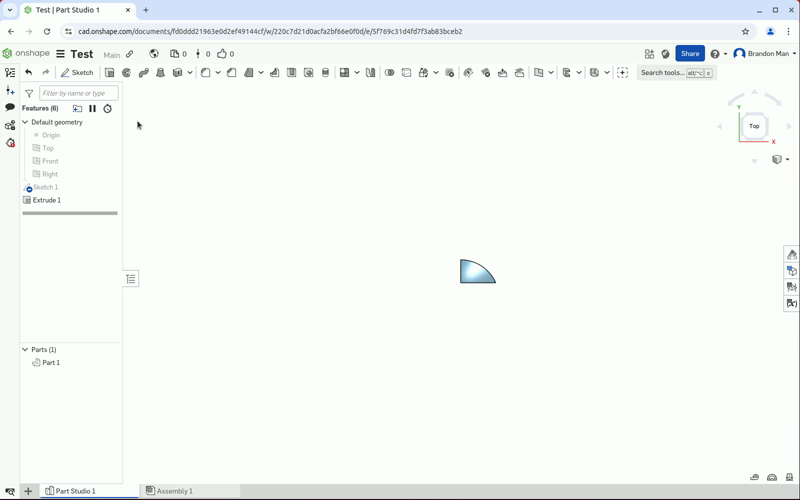
key(shift+h)
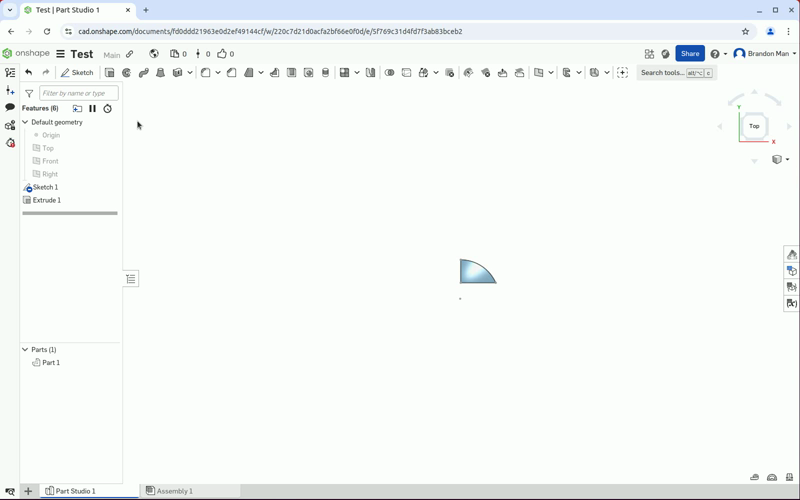
key(shift+h)
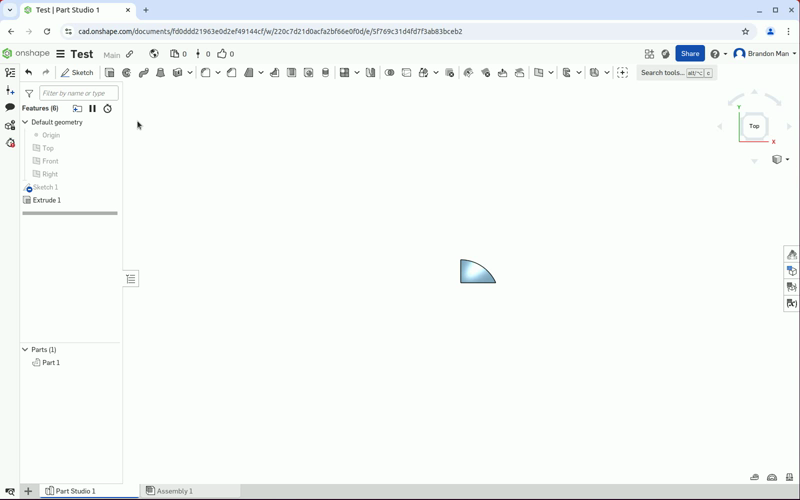
mouse_move(73, 189)
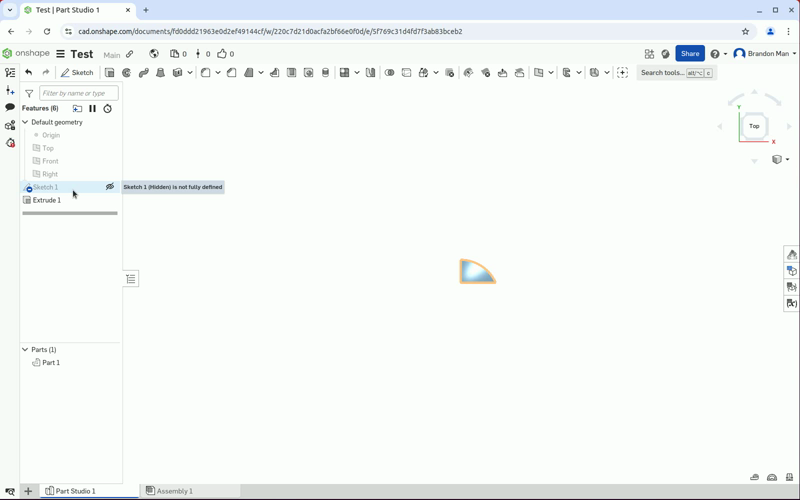
click(73, 189)
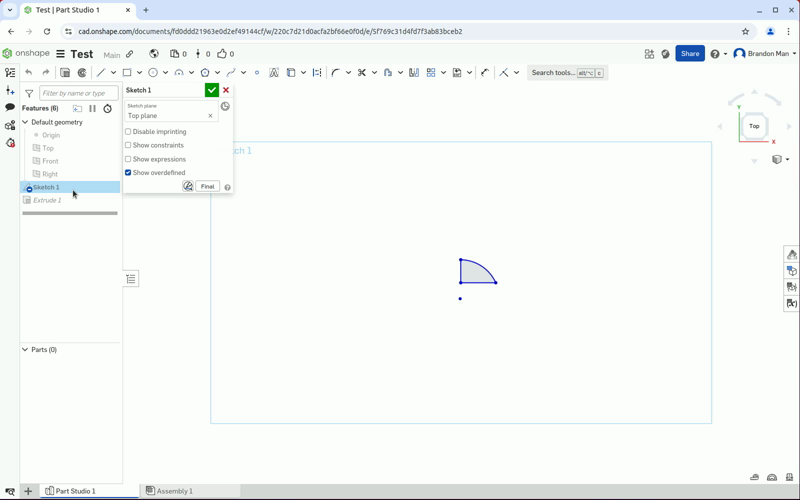
mouse_move(229, 92)
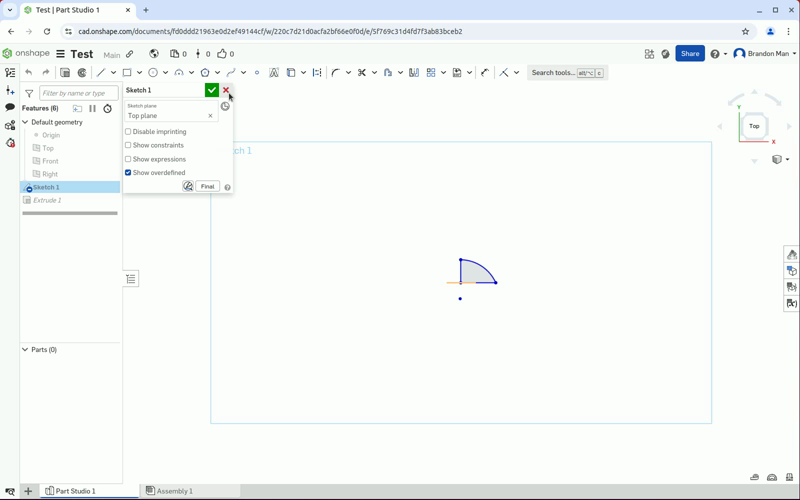
click(229, 92)
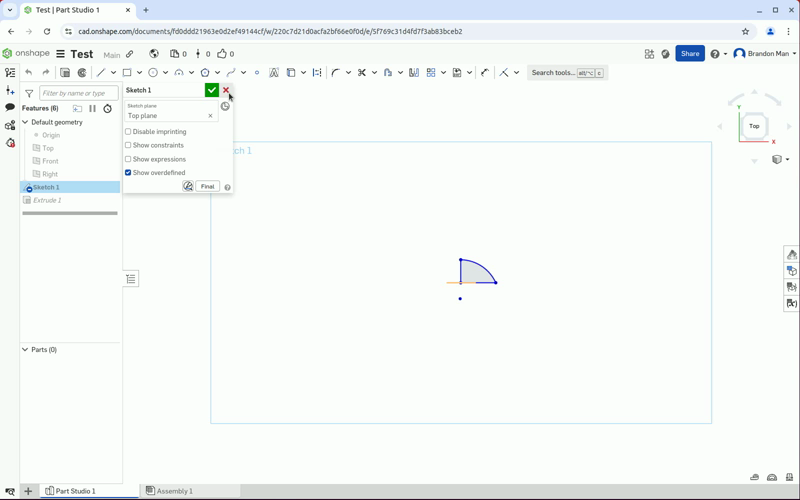
key(shift+s)
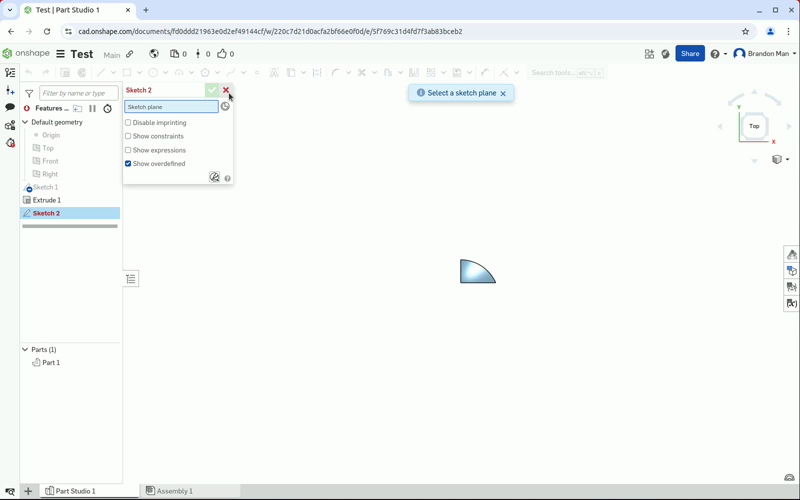
mouse_move(73, 150)
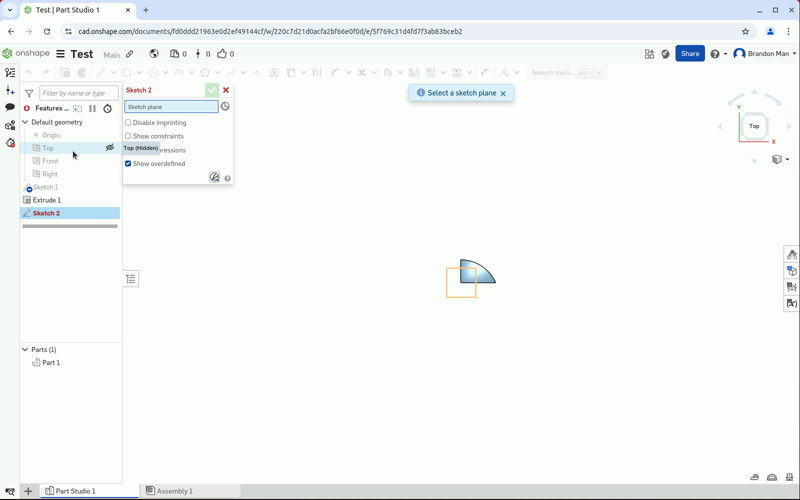
click(73, 150)
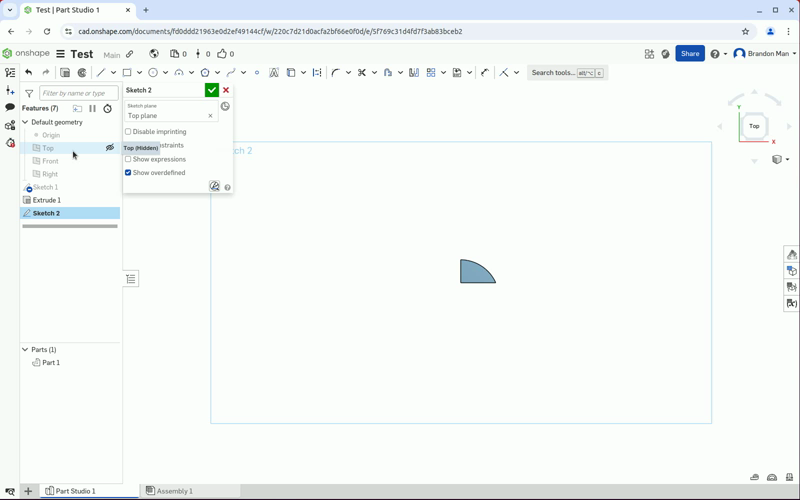
mouse_move(73, 352)
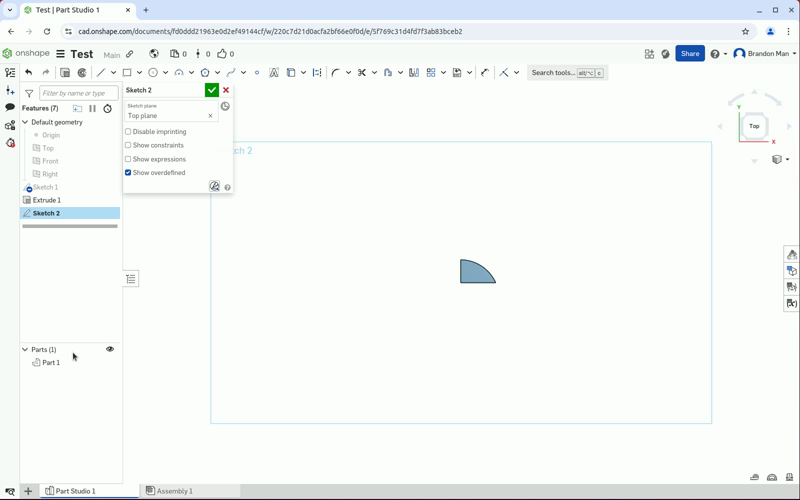
key(y)
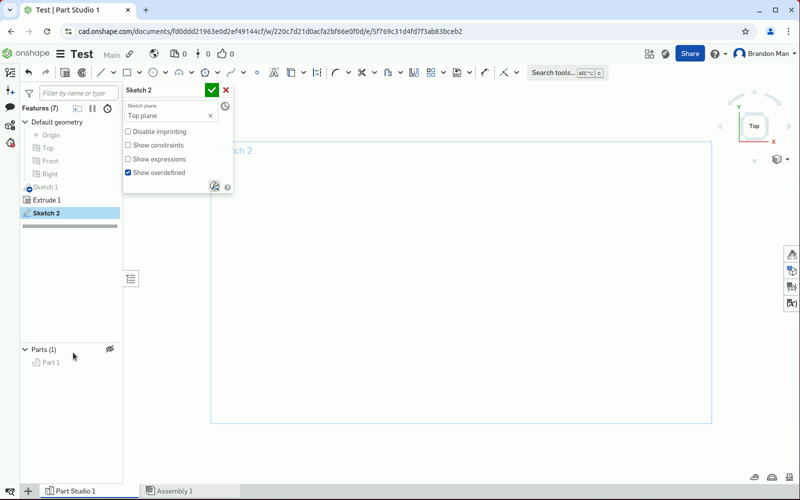
key(l)
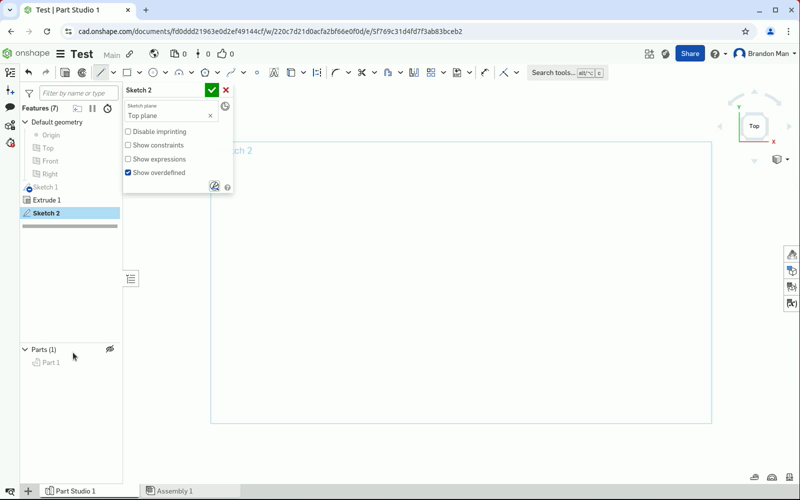
key_down(shift)
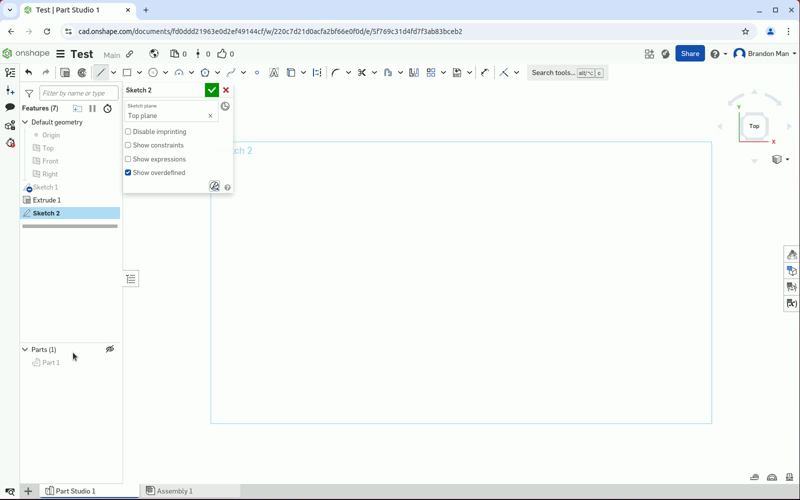
mouse_move(426, 282)
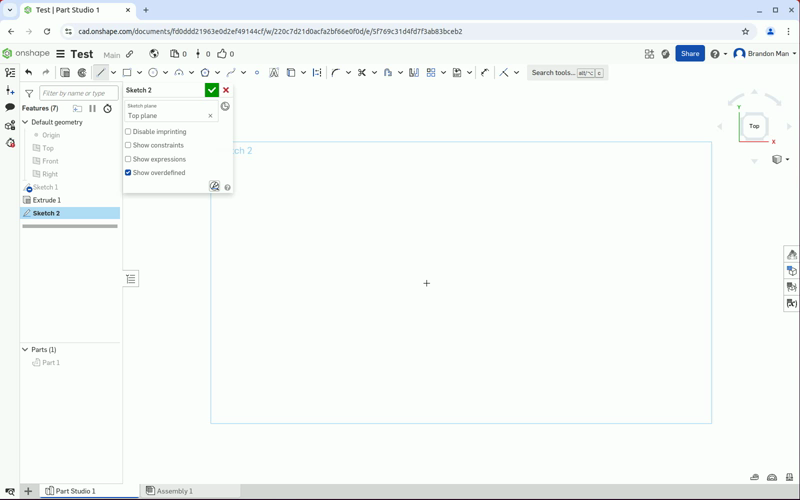
click(426, 282)
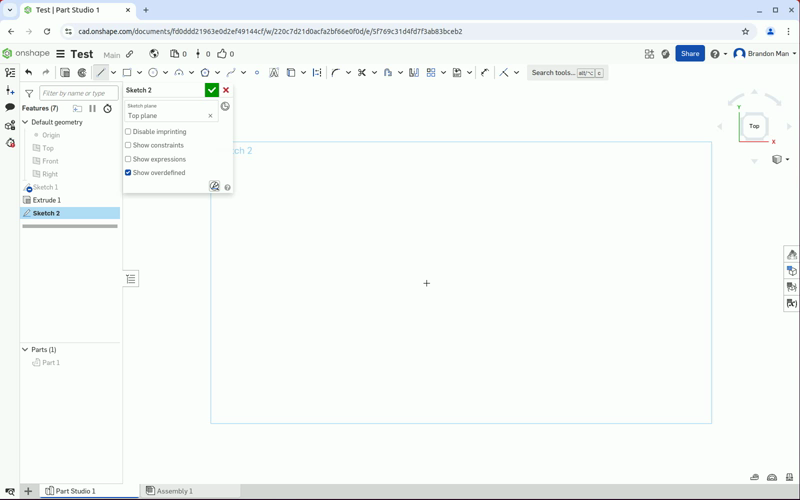
key_up(shift)
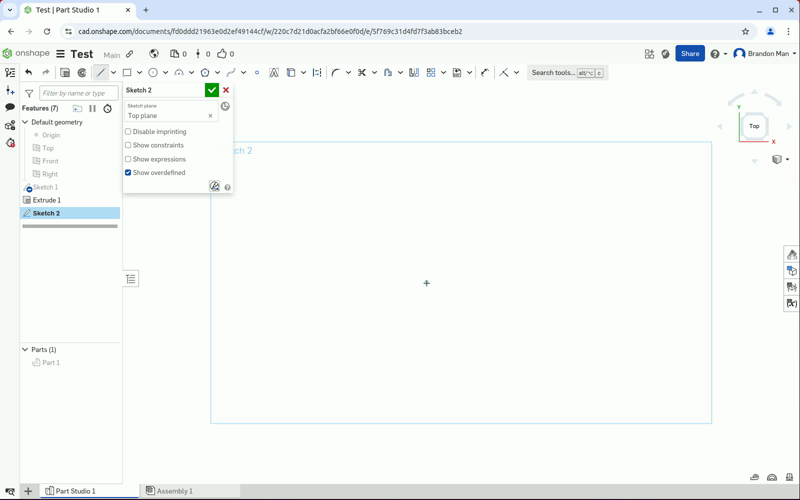
key_down(shift)
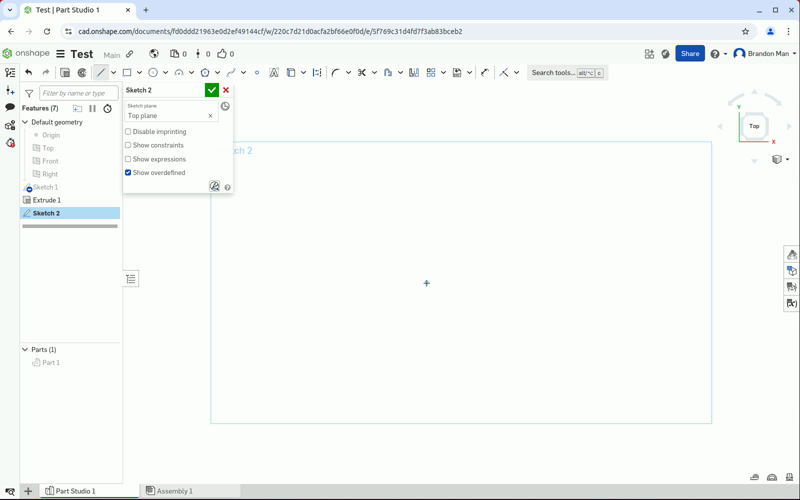
mouse_move(456, 282)
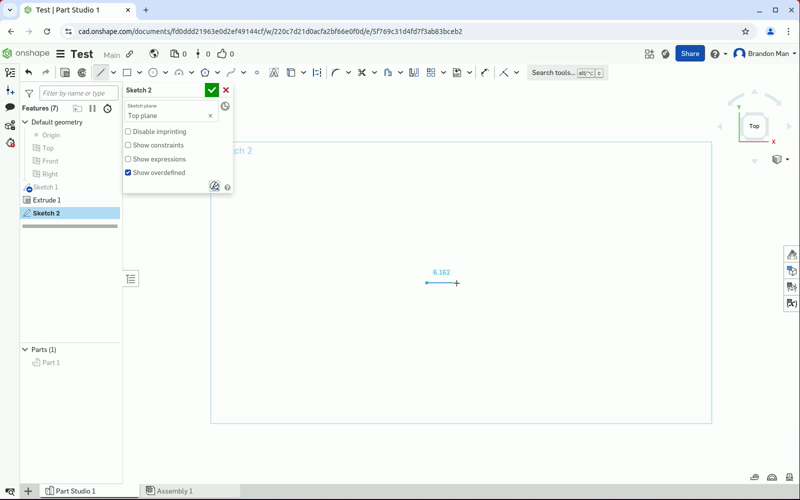
mouse_move(461, 282)
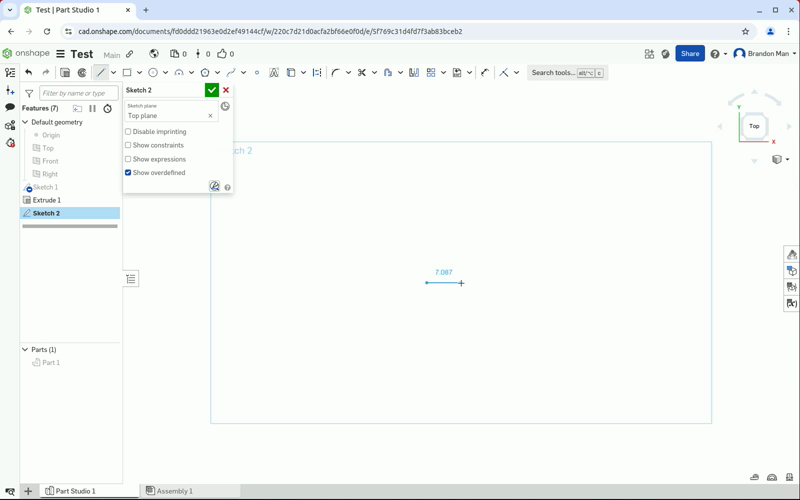
click(461, 282)
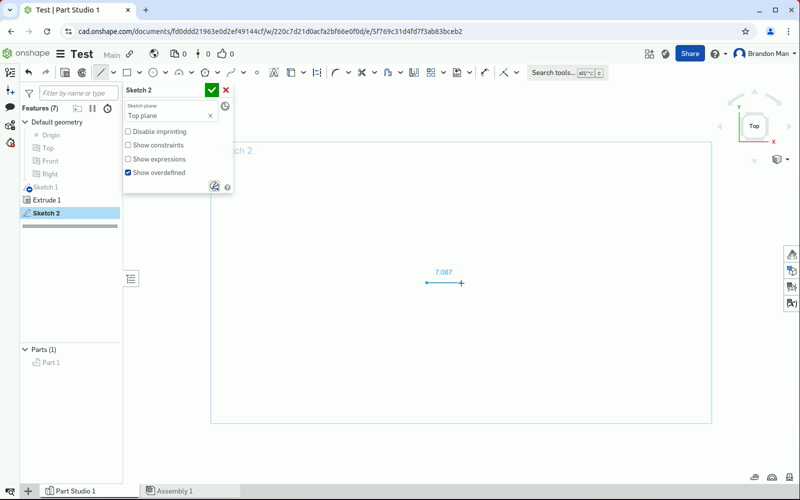
key_up(shift)
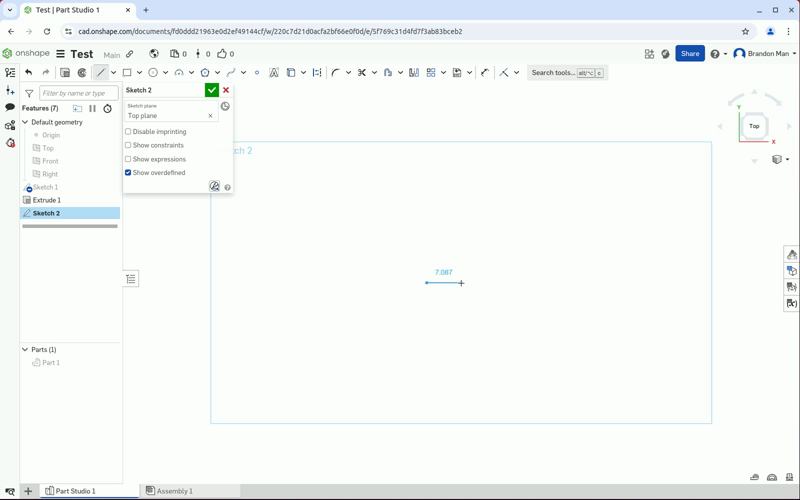
key_down(shift)
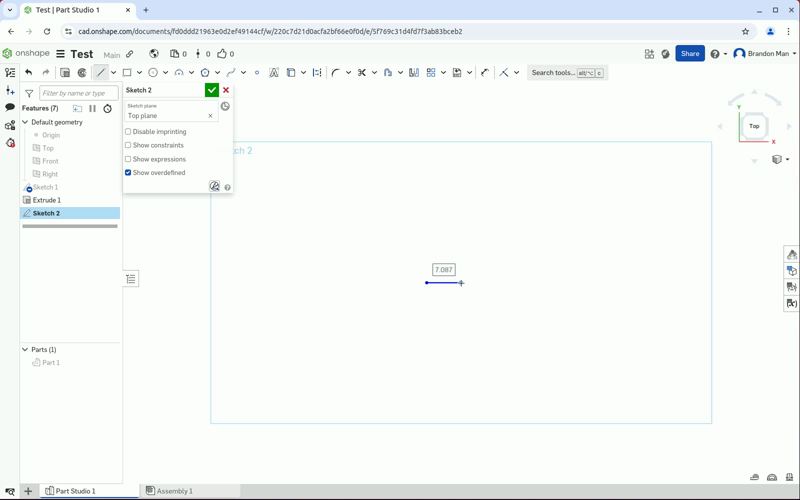
mouse_move(491, 282)
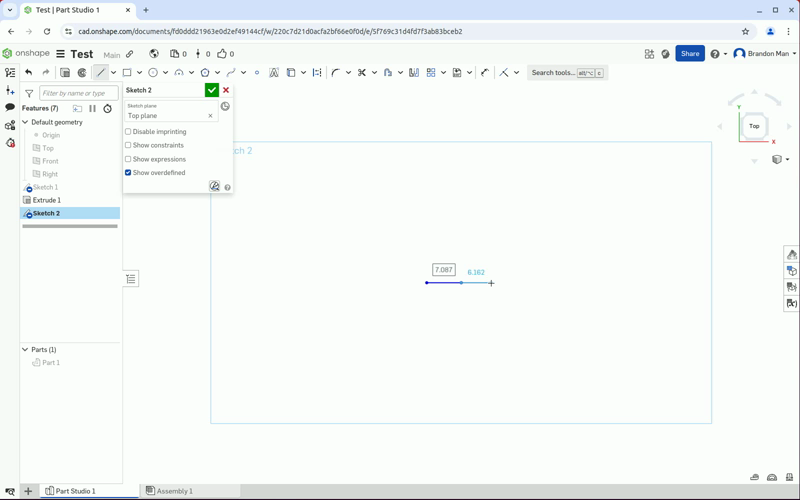
mouse_move(461, 259)
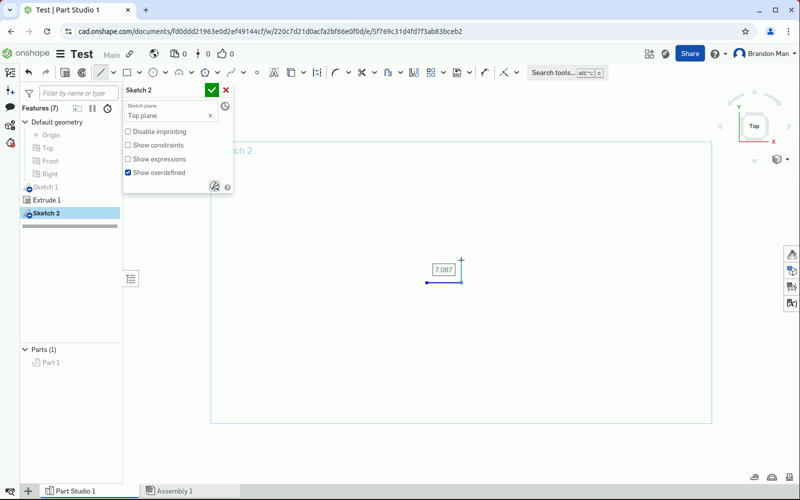
click(461, 259)
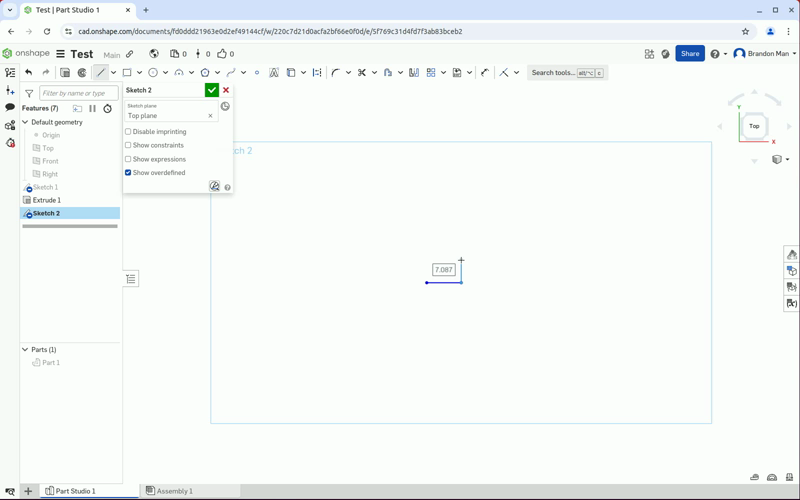
key_up(shift)
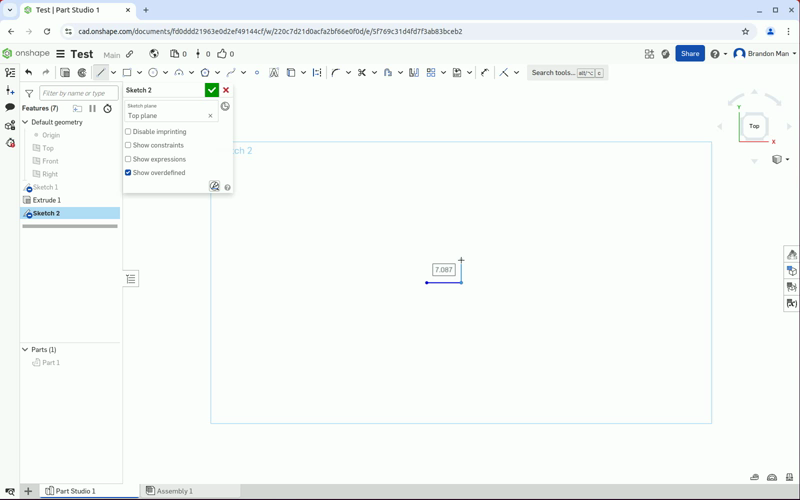
key(esc)
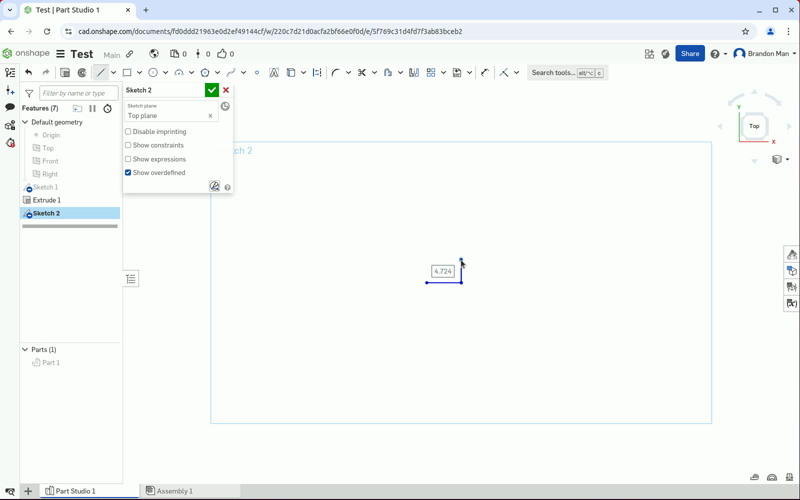
key(a)
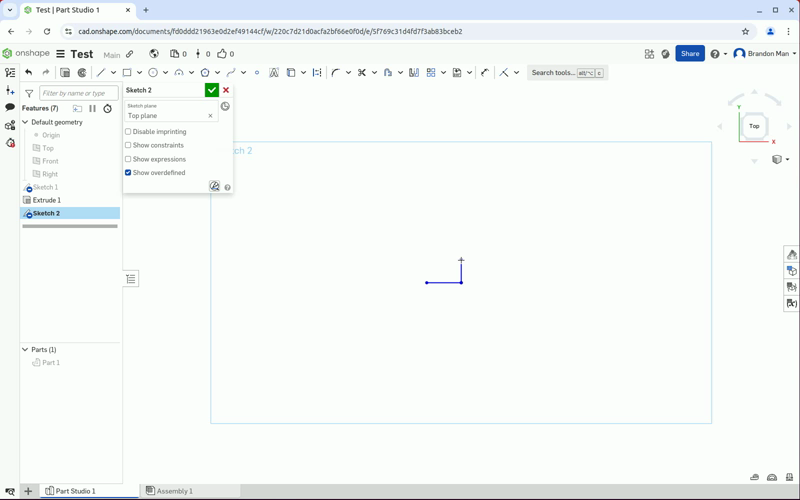
mouse_move(461, 259)
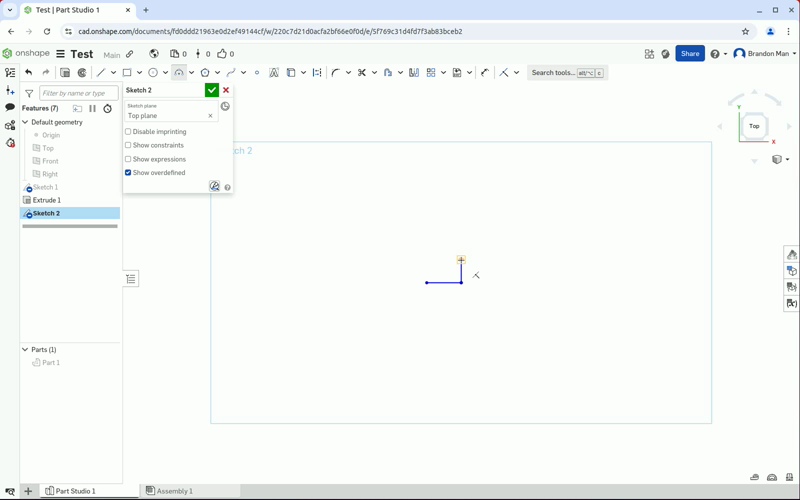
click(461, 259)
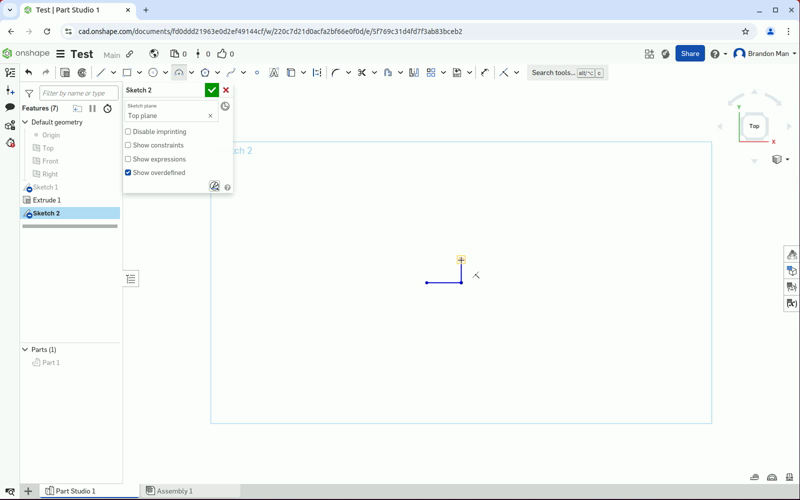
mouse_move(426, 282)
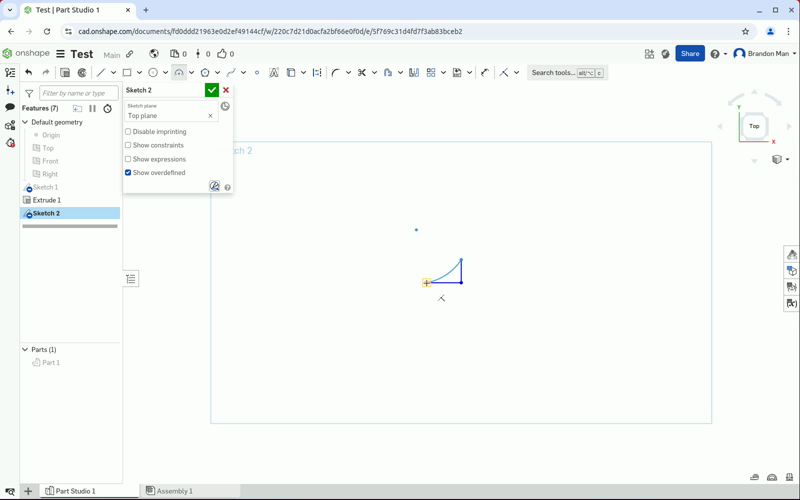
click(426, 282)
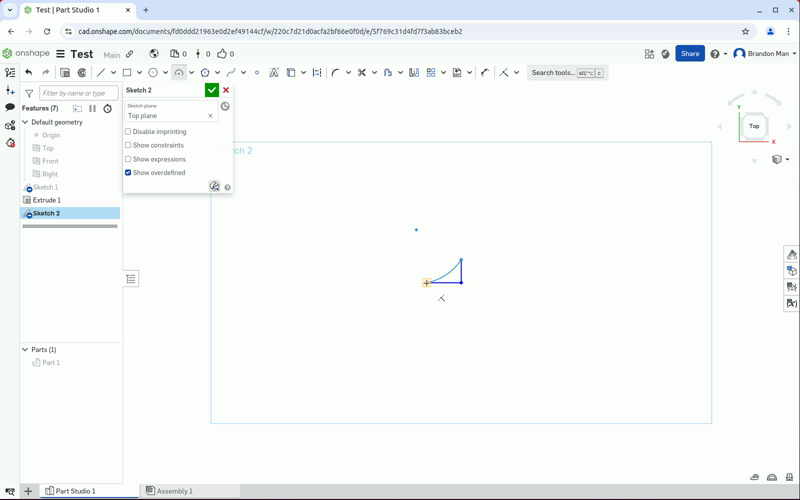
key_down(shift)
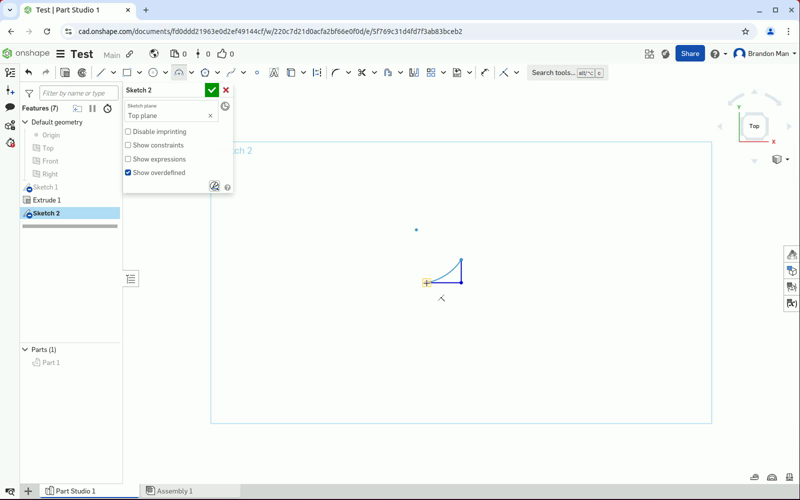
mouse_move(440, 266)
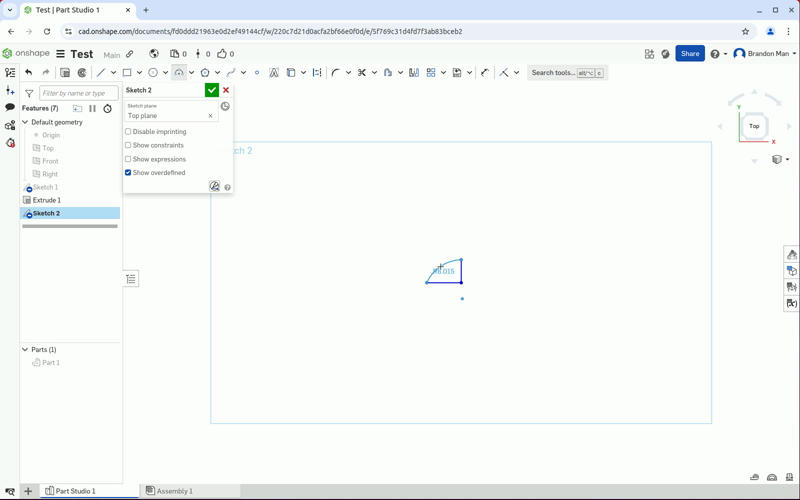
click(440, 266)
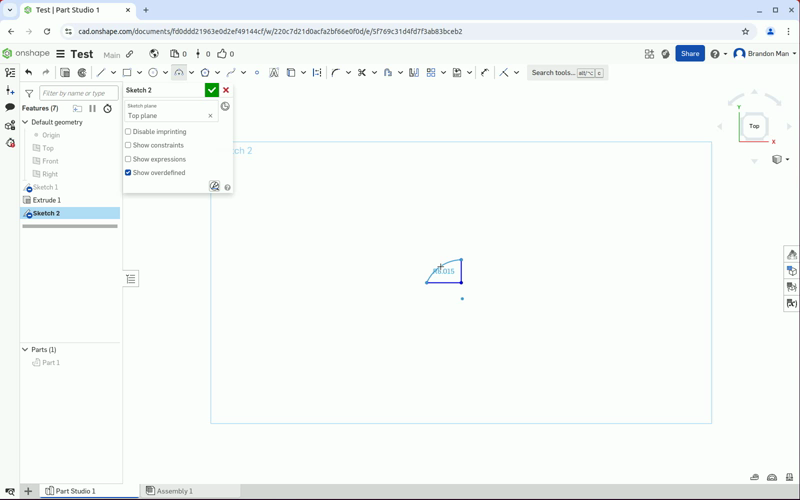
key_up(shift)
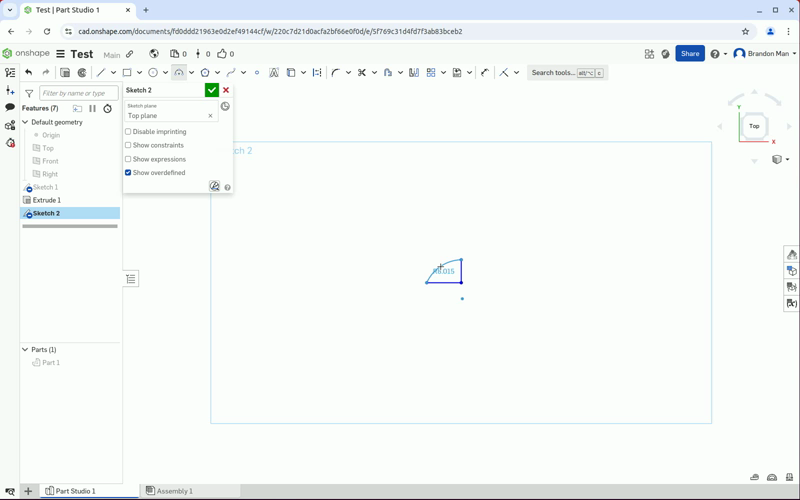
key(esc)
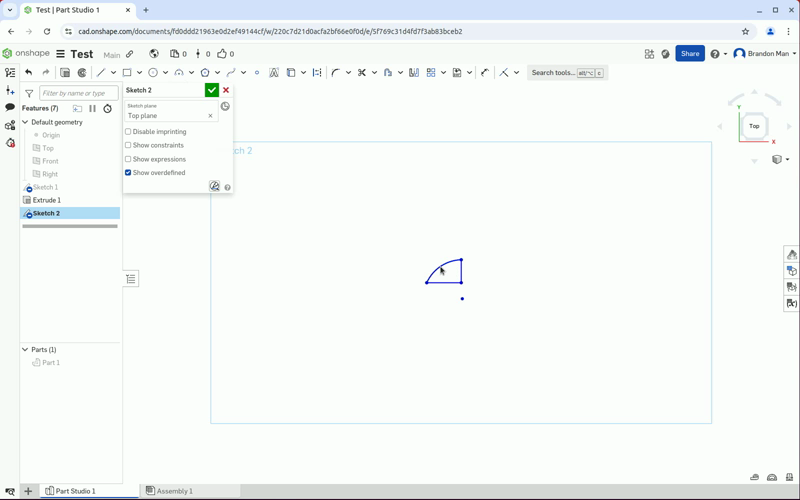
mouse_move(456, 275)
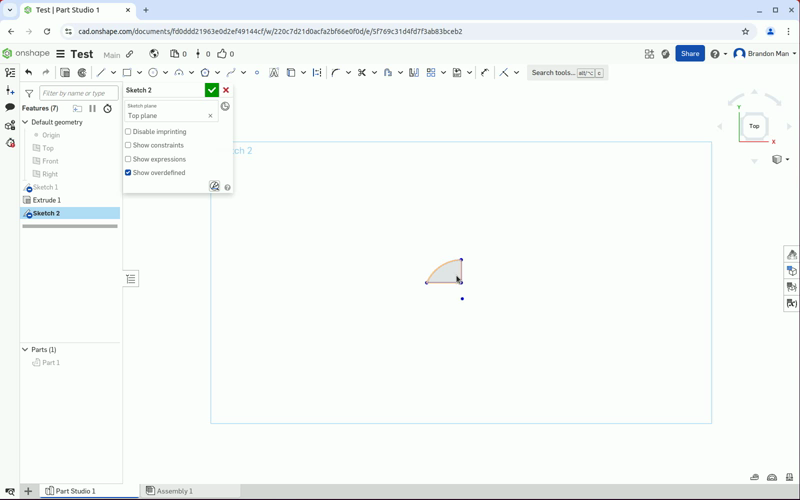
scroll(6)
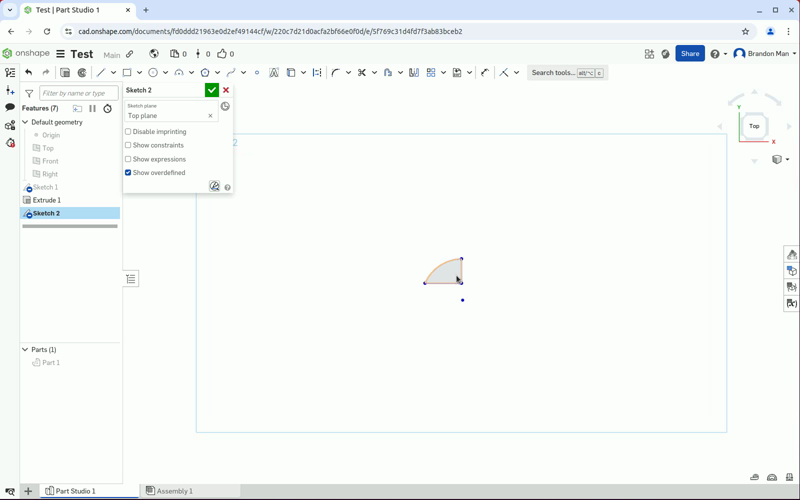
scroll(6)
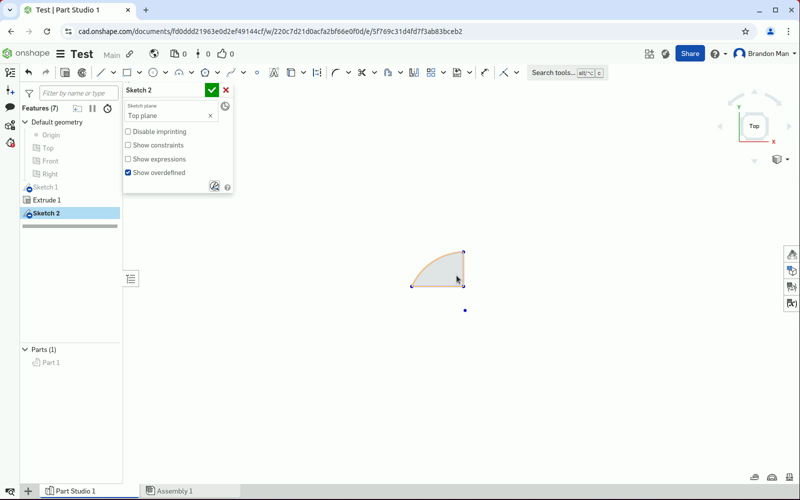
scroll(6)
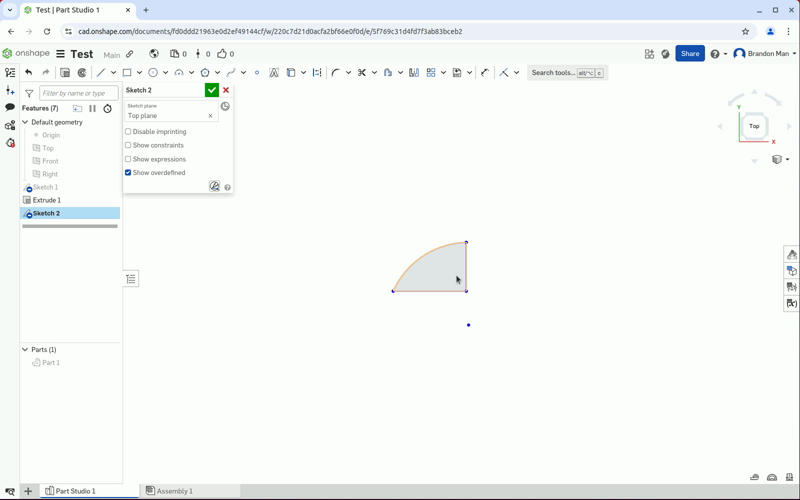
scroll(6)
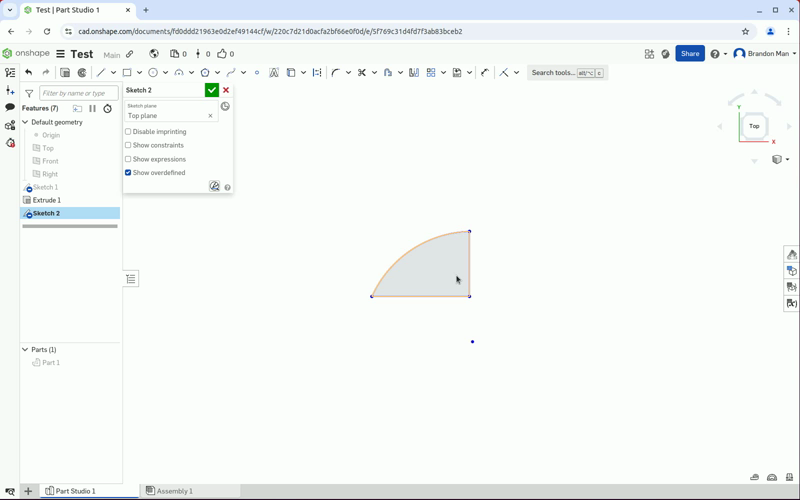
scroll(6)
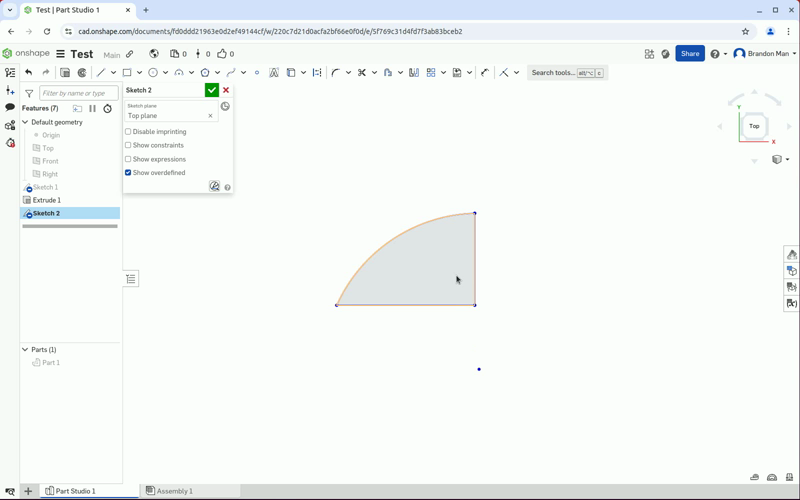
scroll(6)
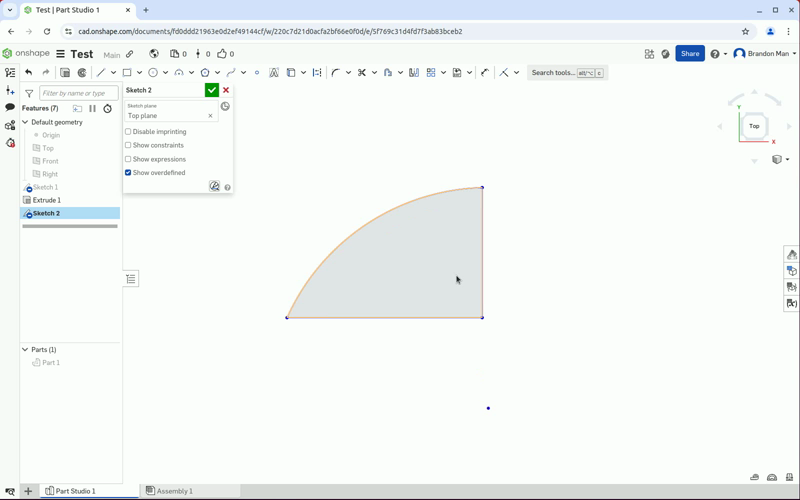
scroll(6)
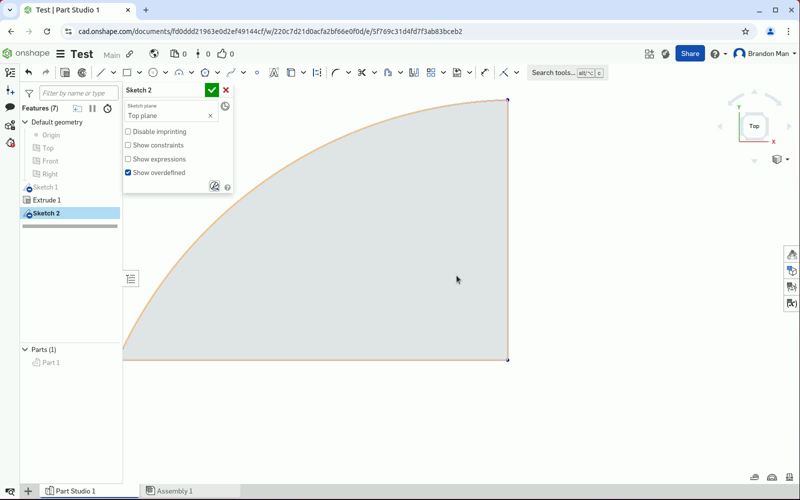
click(456, 275)
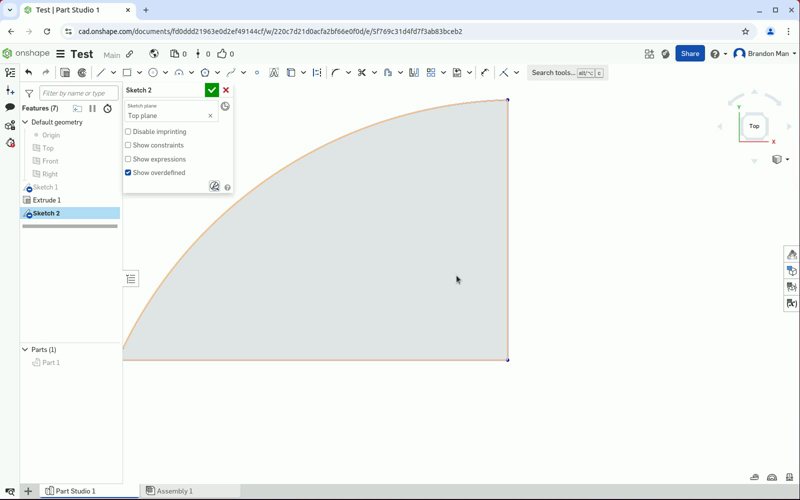
scroll(-6)
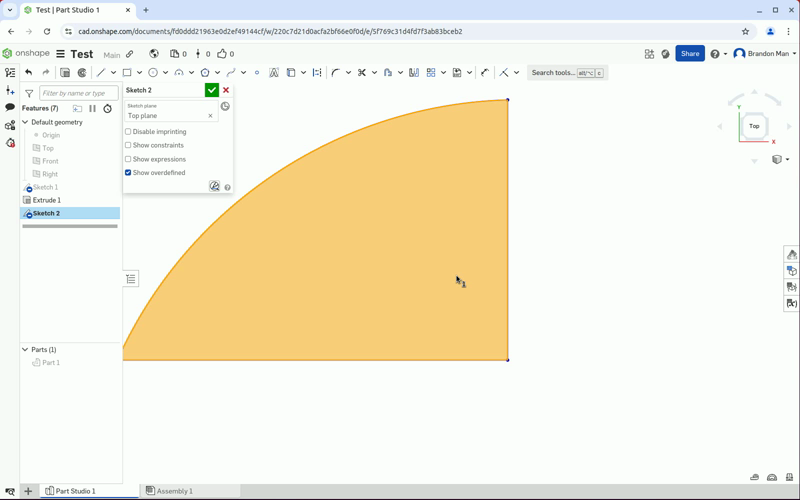
scroll(-6)
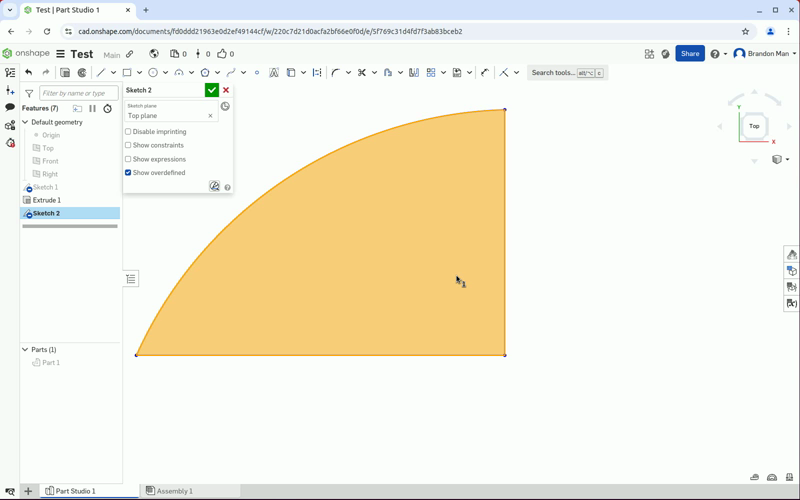
scroll(-6)
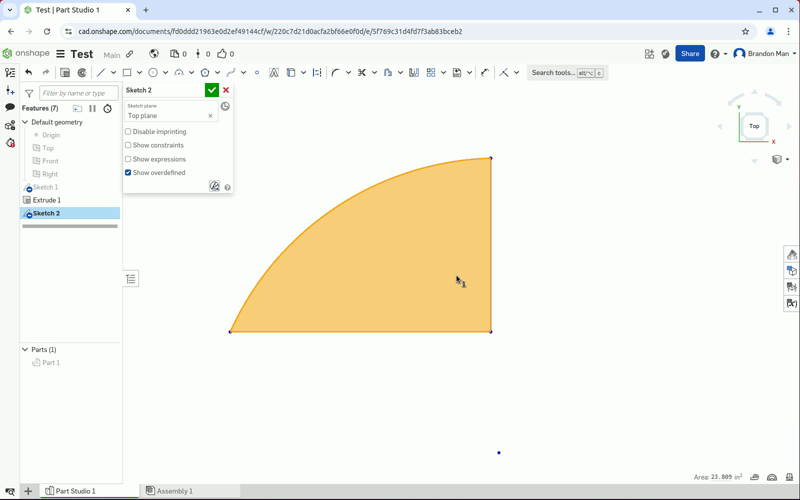
scroll(-6)
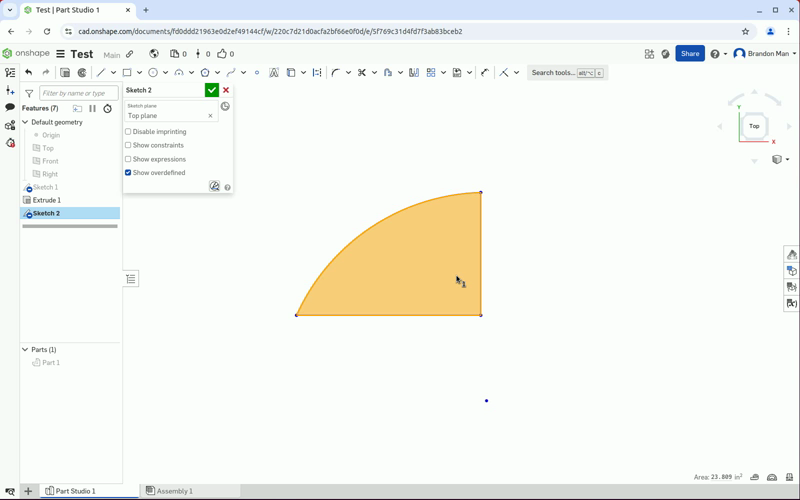
scroll(-6)
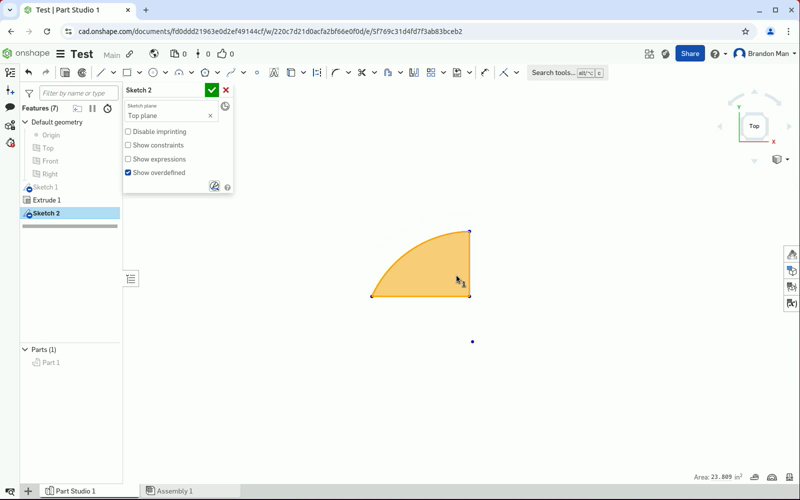
scroll(-6)
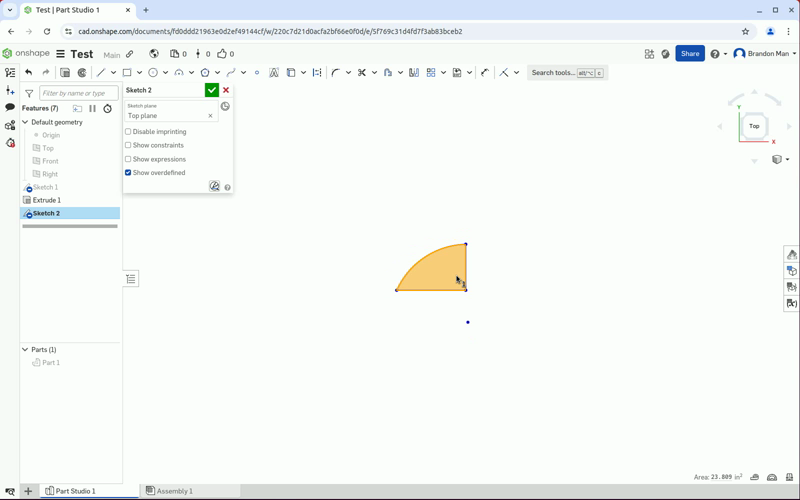
scroll(-6)
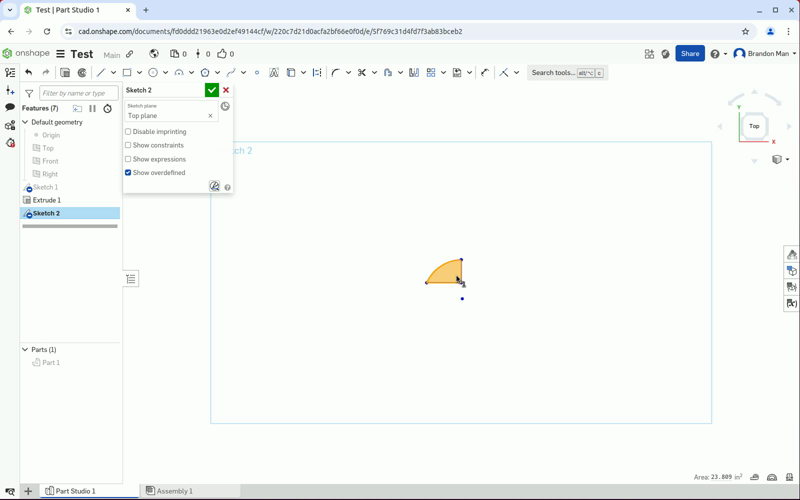
mouse_move(73, 352)
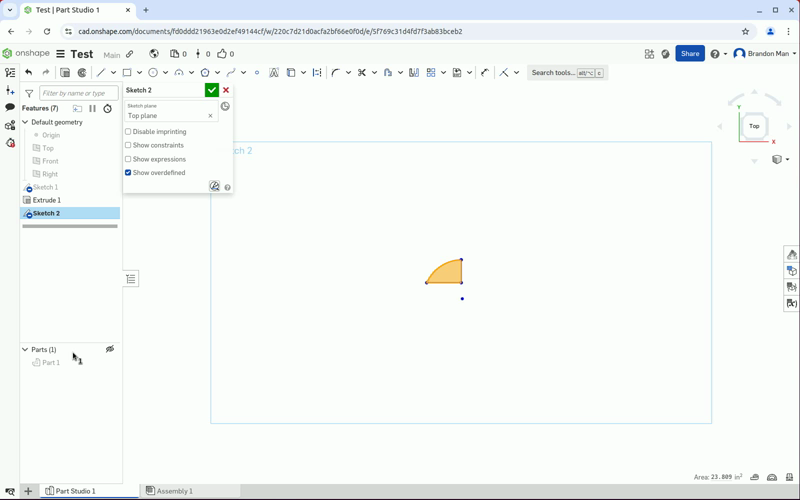
key(shift+y)
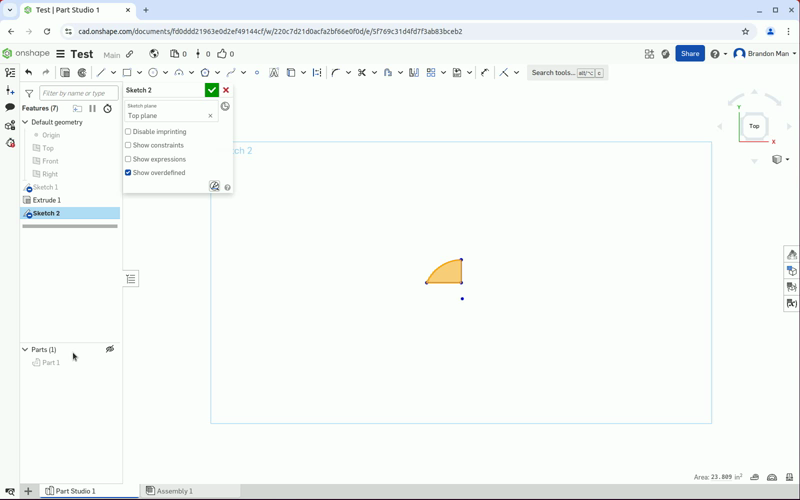
key(shift+e)
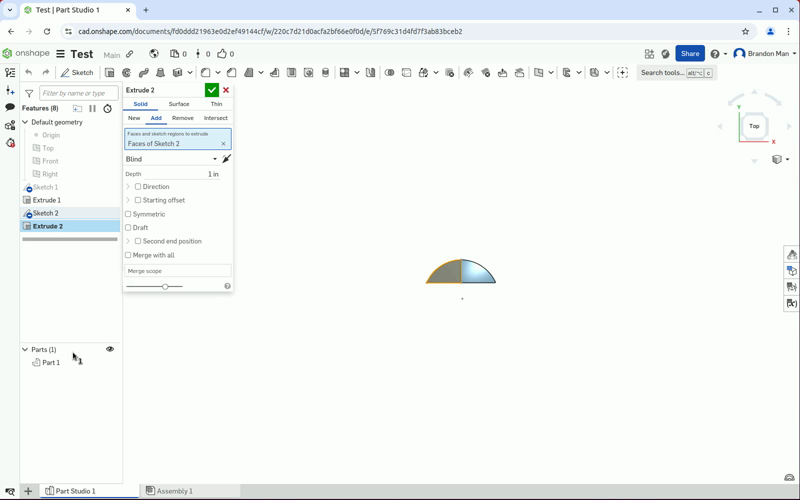
mouse_move(143, 106)
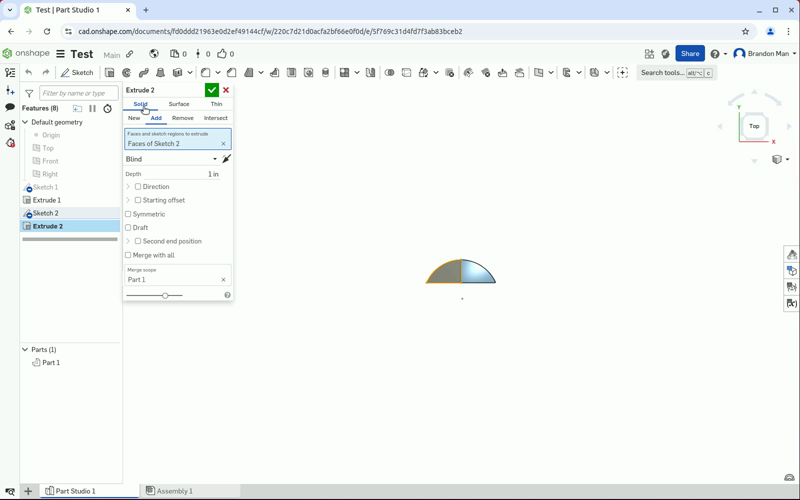
click(143, 106)
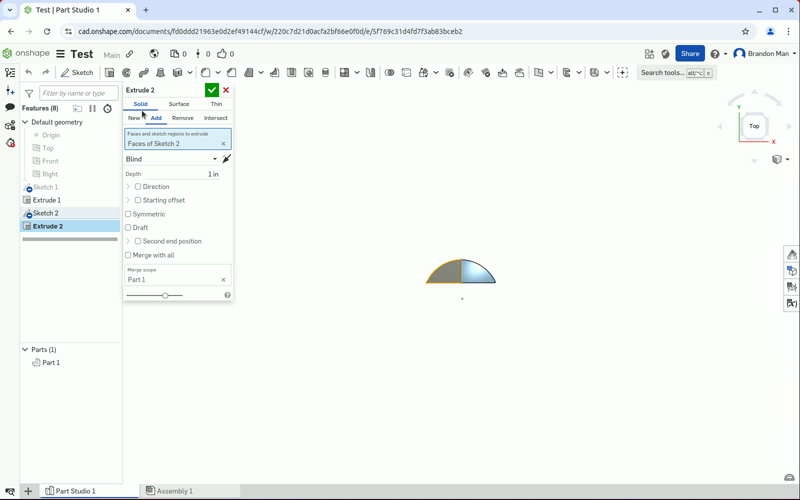
mouse_move(137, 120)
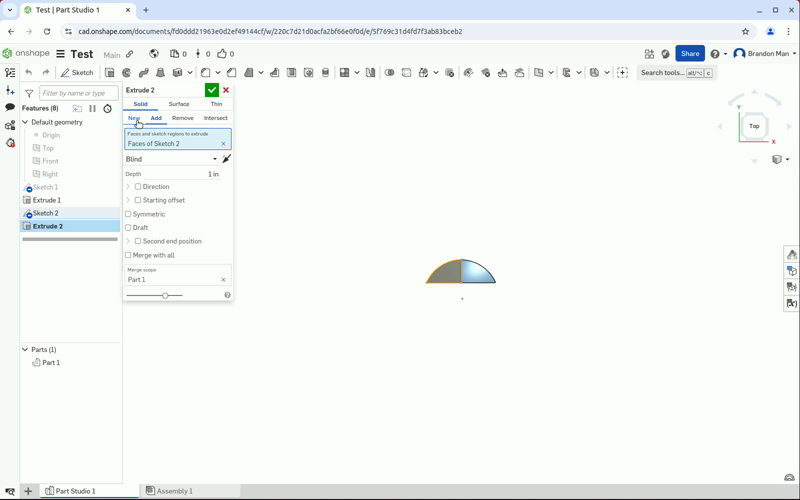
click(137, 120)
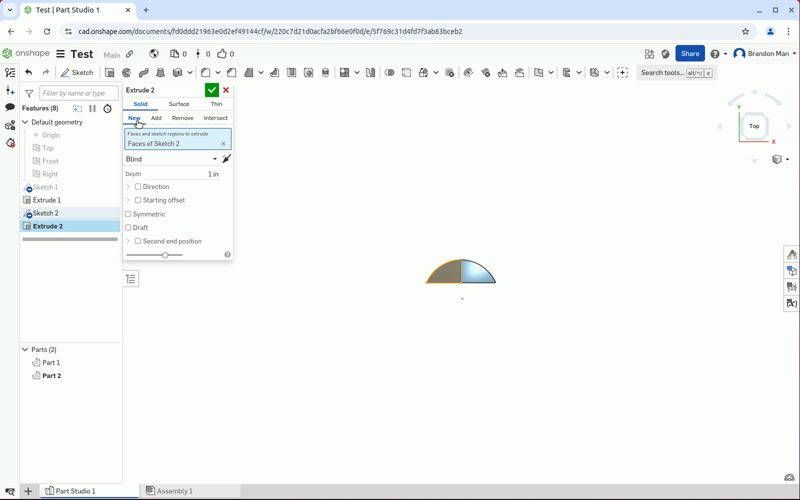
key(tab, 4)
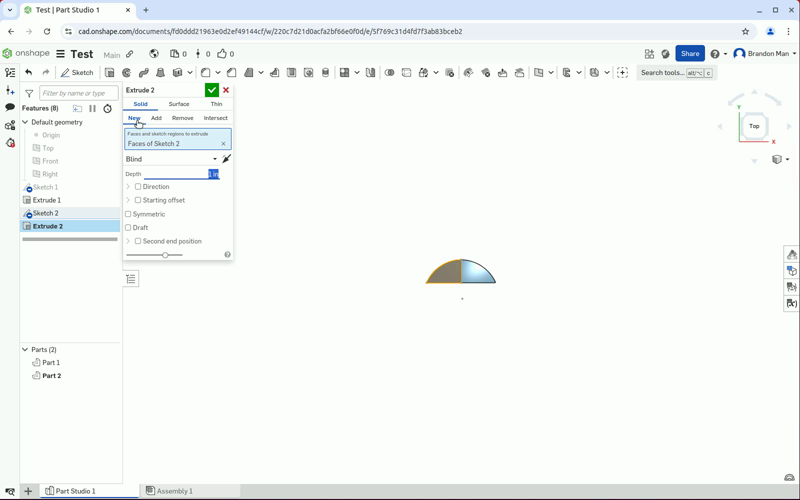
text(23.108)
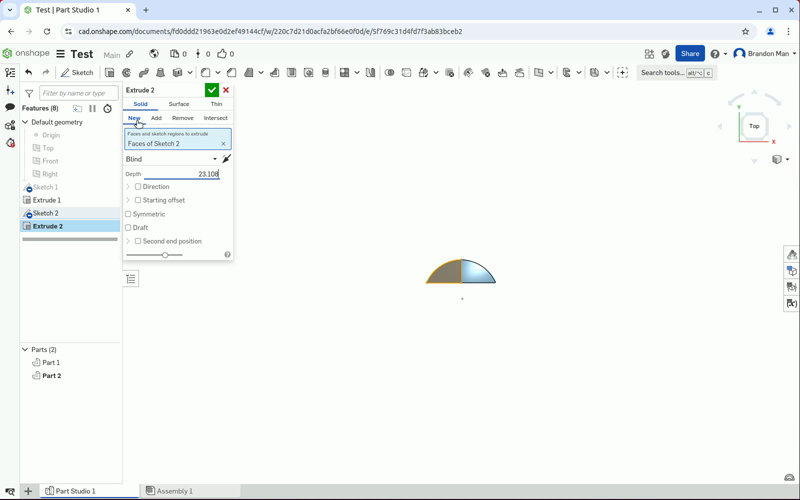
key(enter)
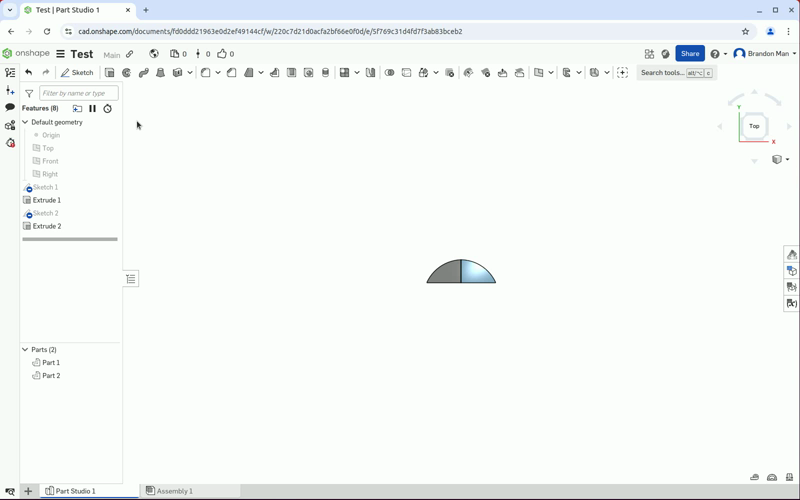
key(shift+h)
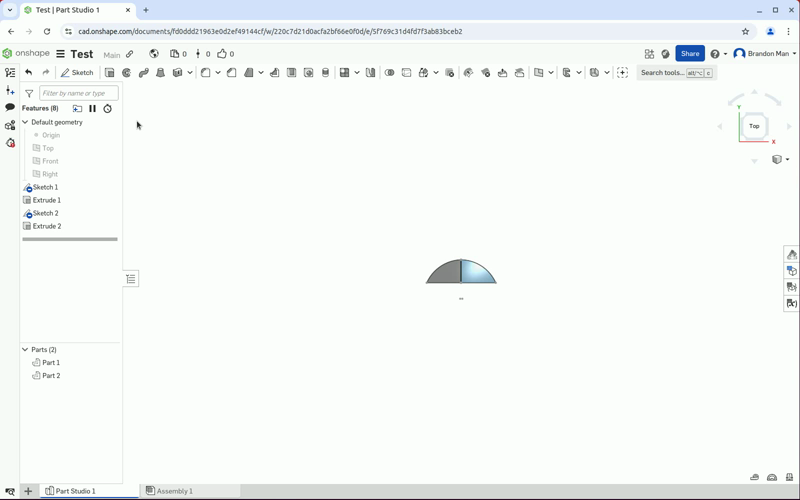
key(shift+h)
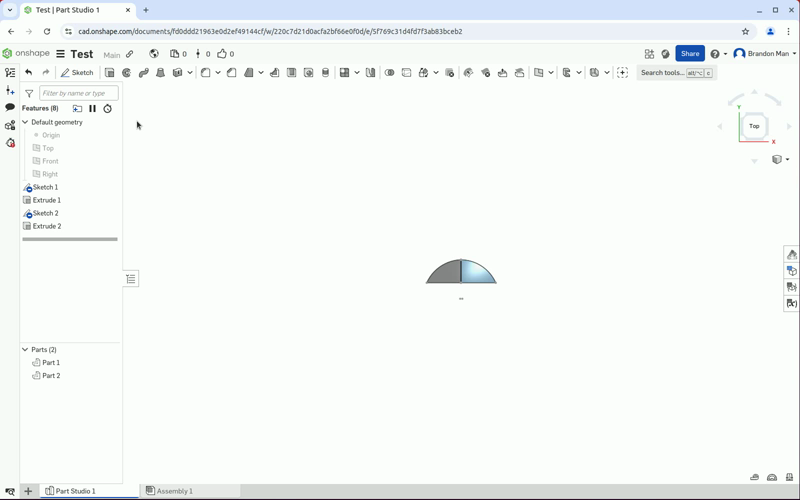
key(shift+7)
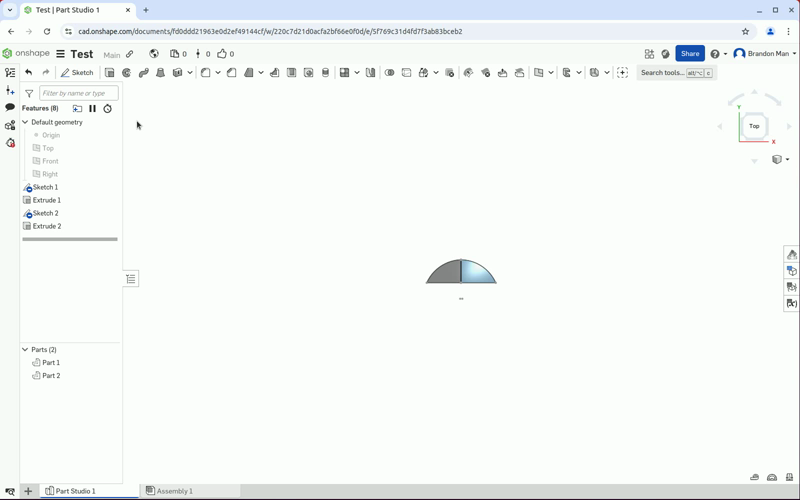
key(up, 3)
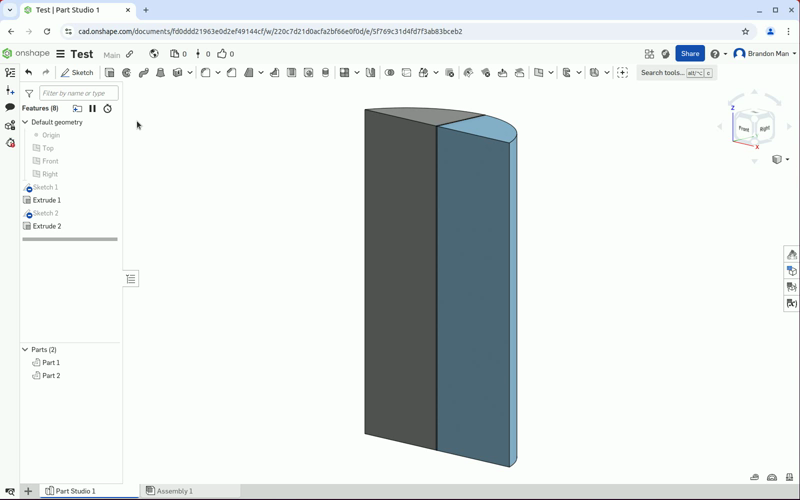
key(left, 3)
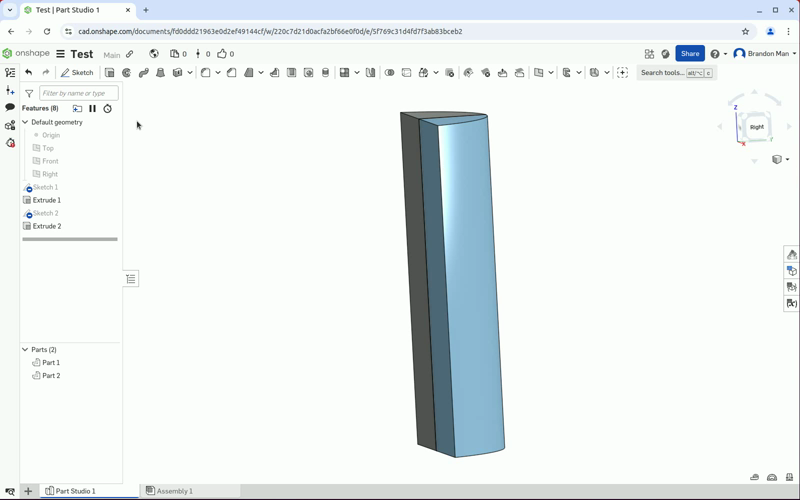
key(right, 3)
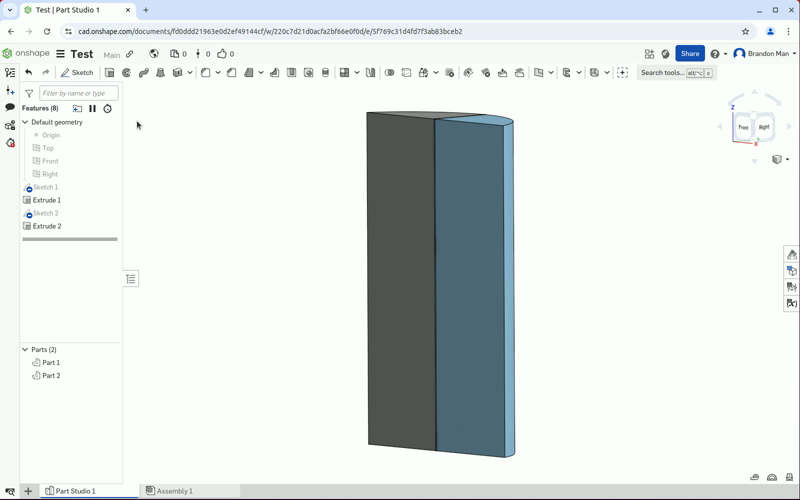
key(down, 3)
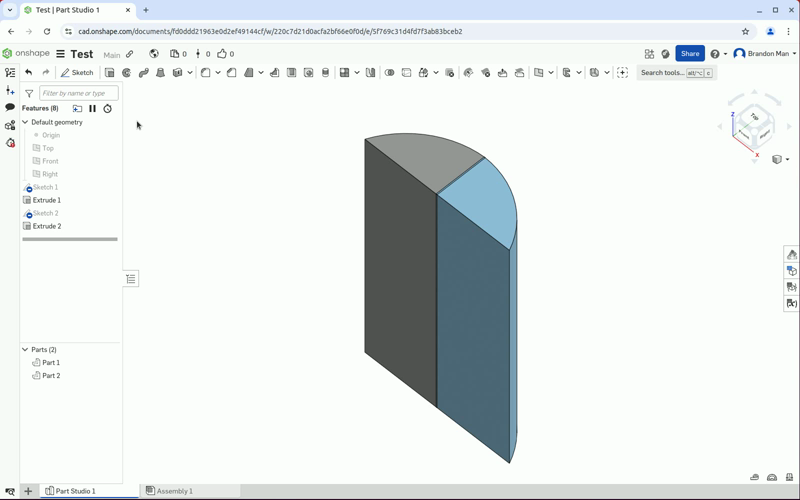
mouse_move(73, 189)
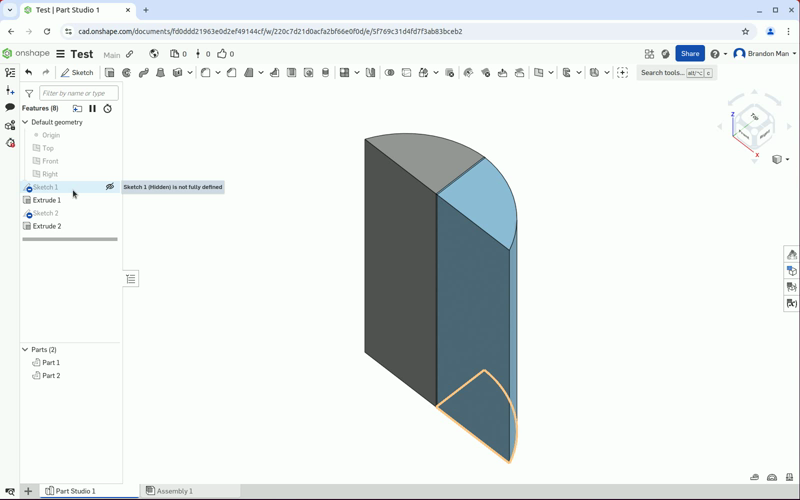
click(73, 189)